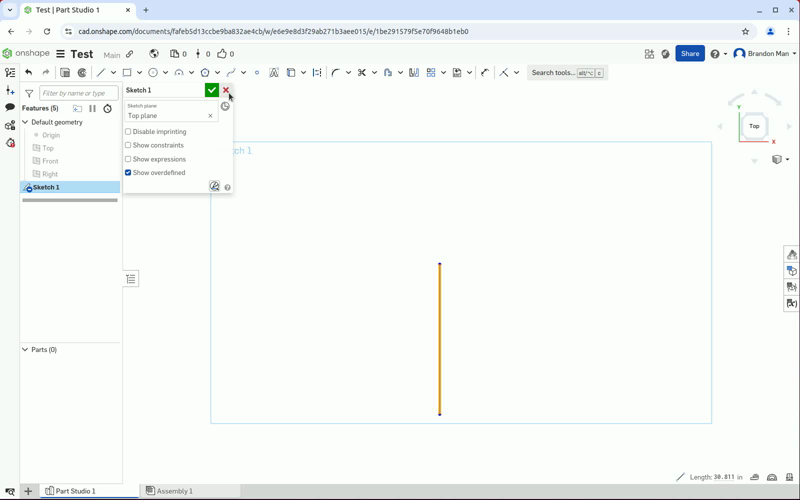
key(shift+h)
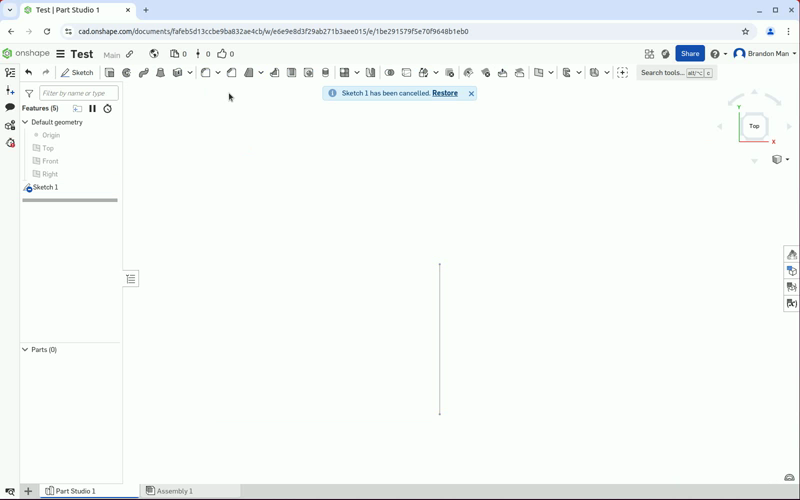
key(shift+s)
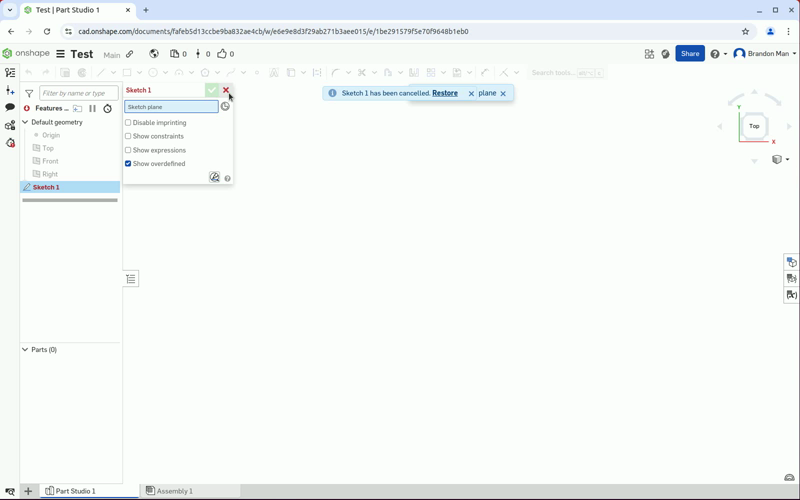
mouse_move(73, 150)
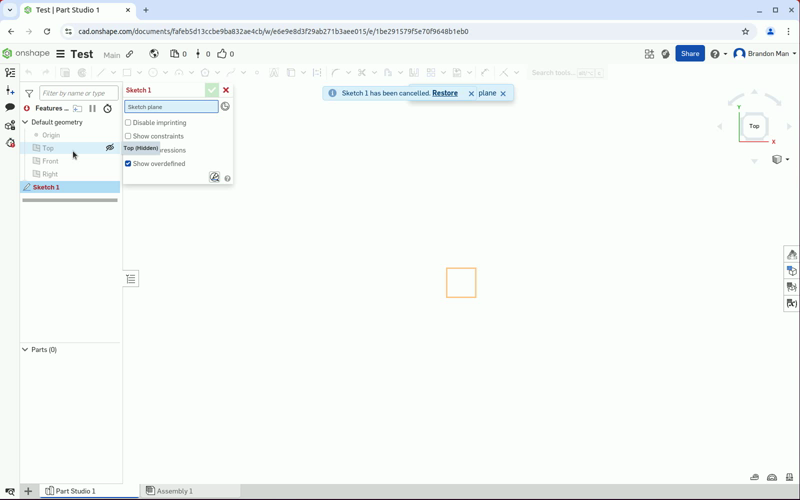
click(73, 150)
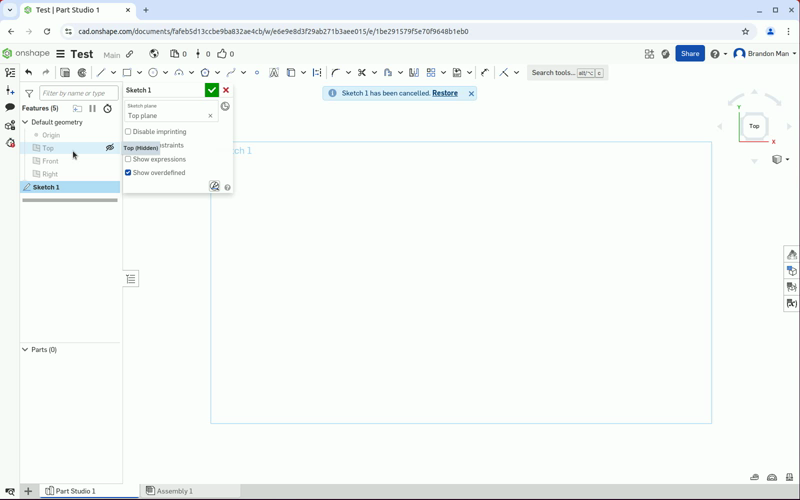
mouse_move(73, 352)
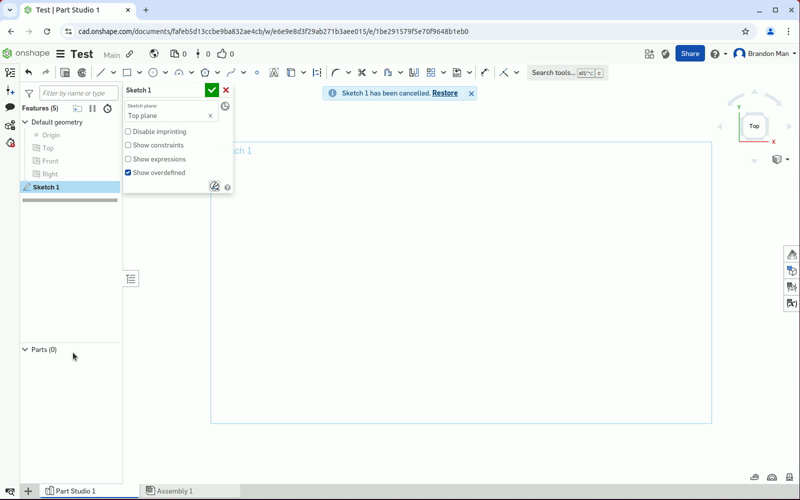
key(y)
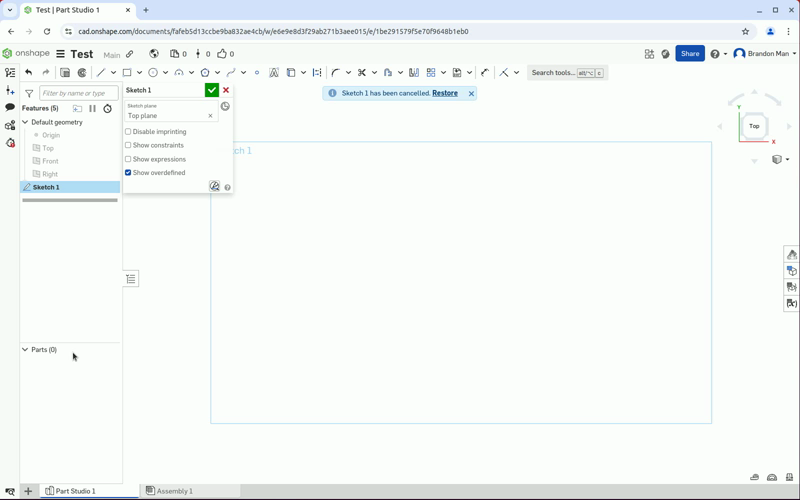
key(c)
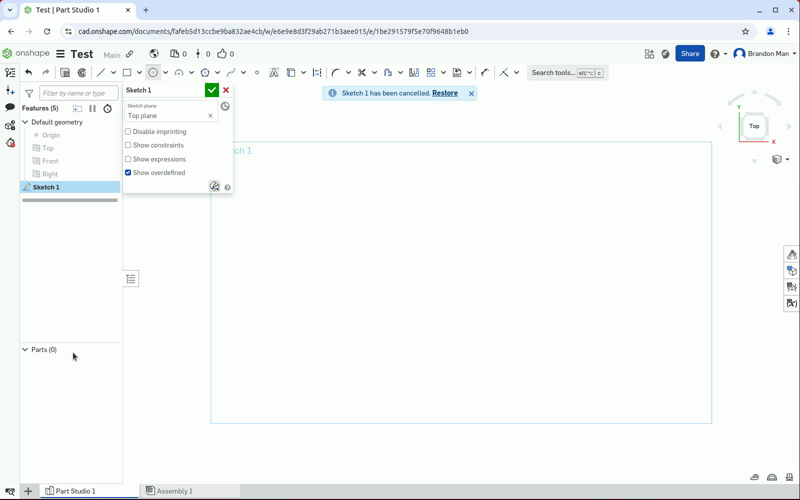
key_down(shift)
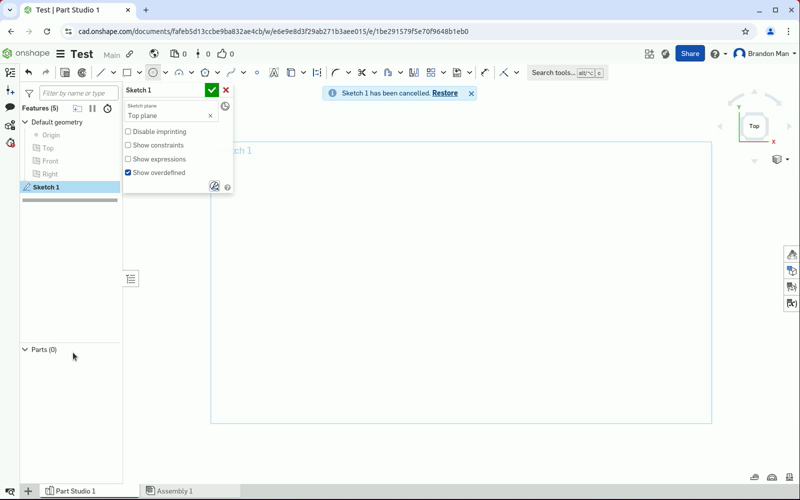
mouse_move(461, 282)
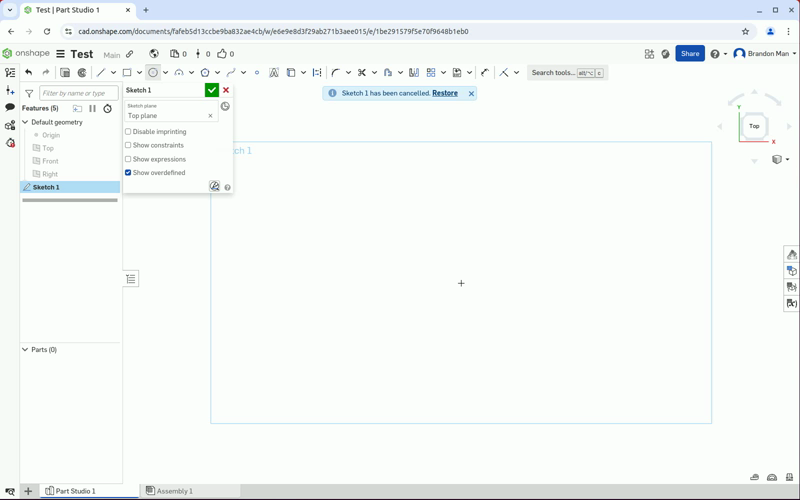
click(461, 282)
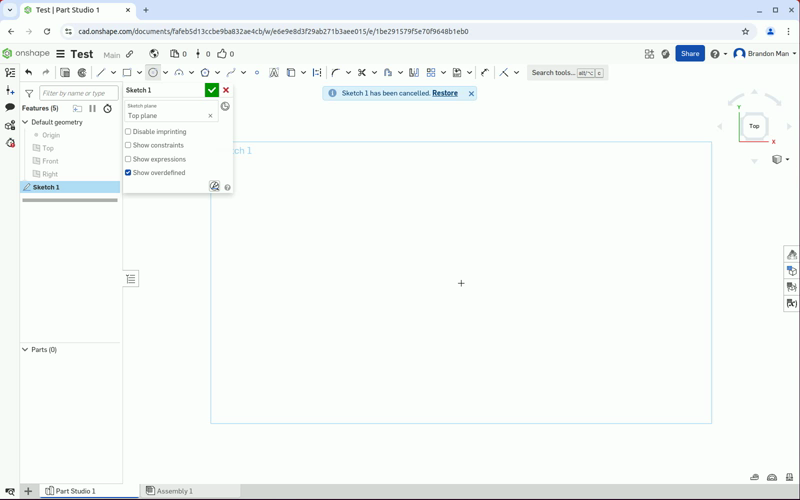
key_up(shift)
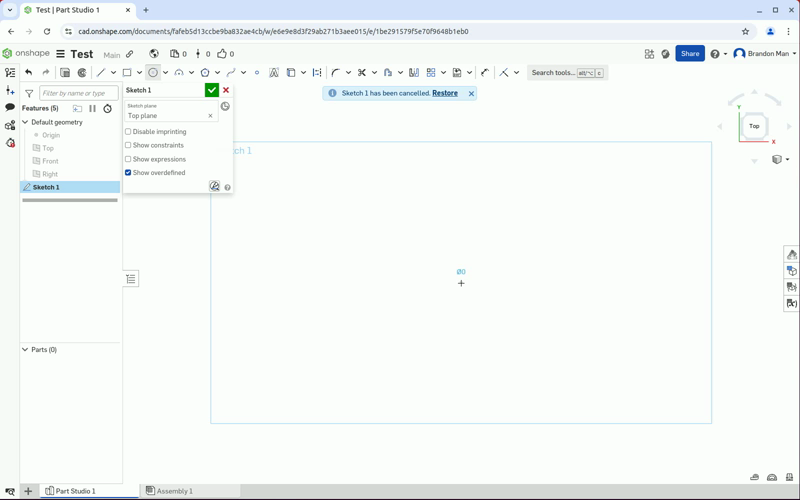
mouse_move(574, 282)
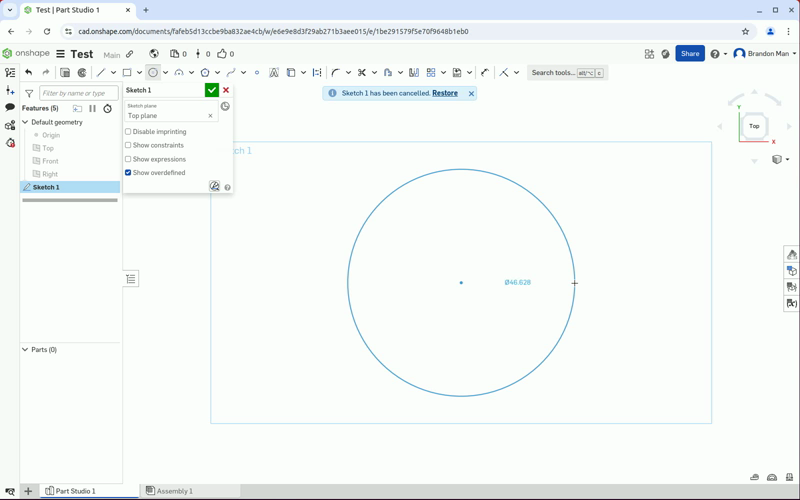
click(574, 282)
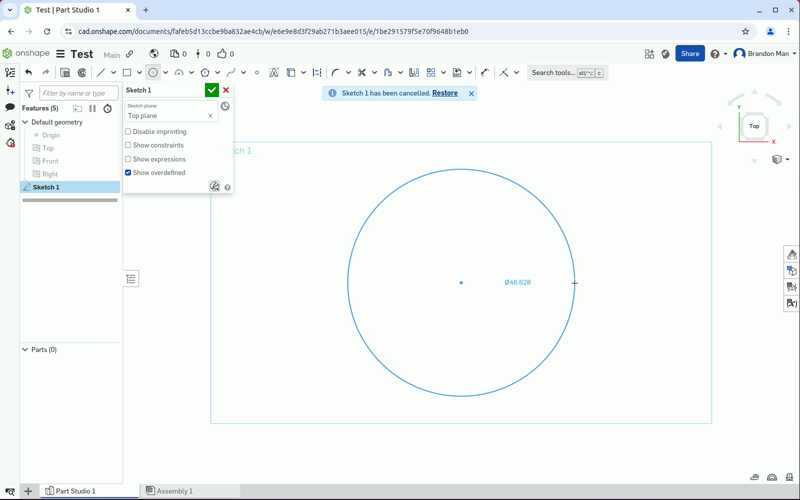
key(esc)
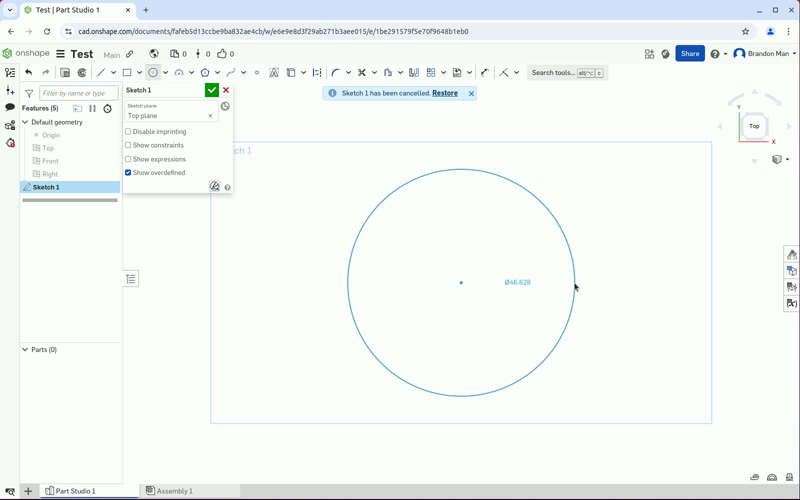
key(c)
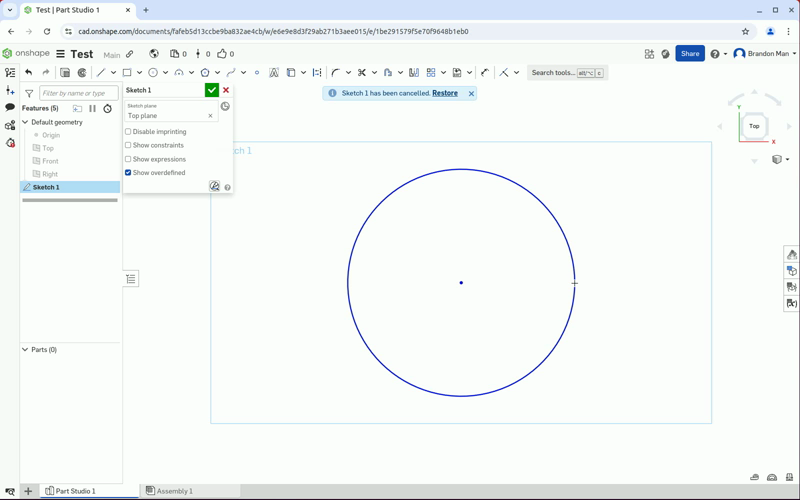
key_down(shift)
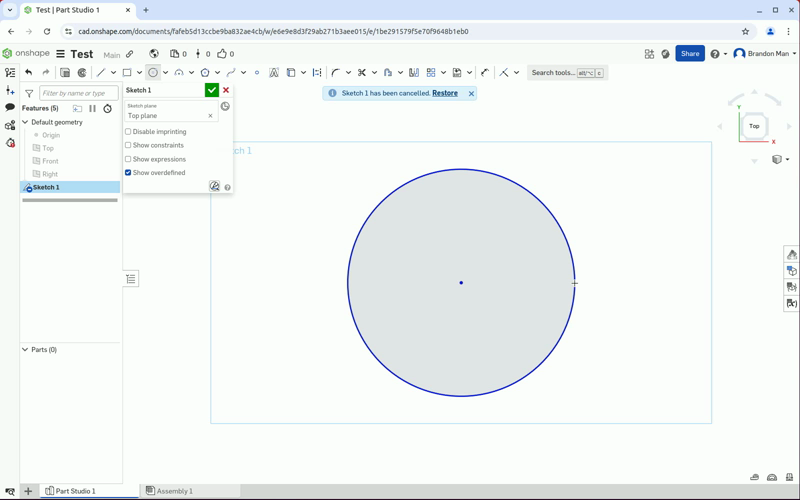
mouse_move(397, 301)
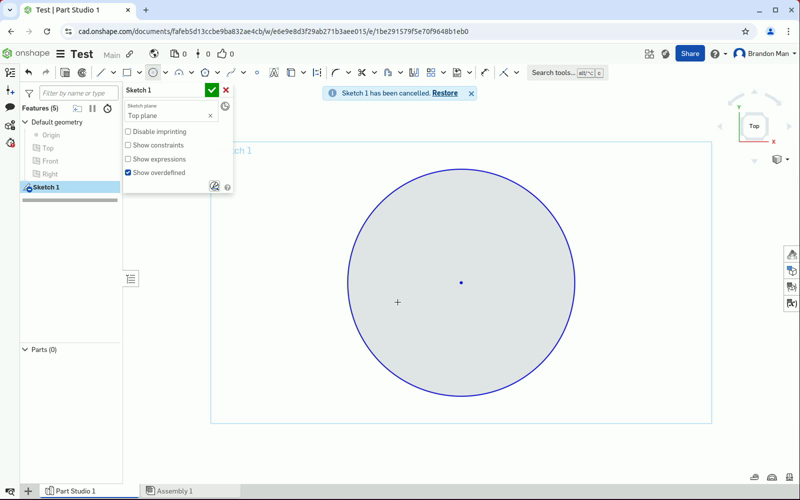
click(397, 301)
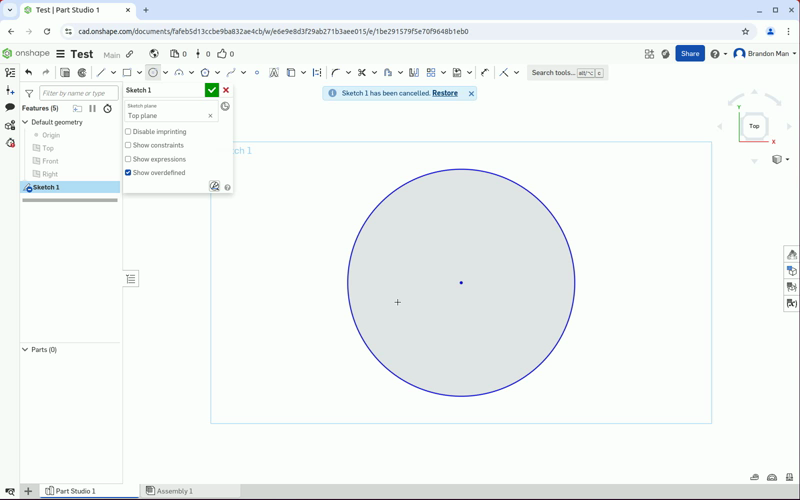
key_up(shift)
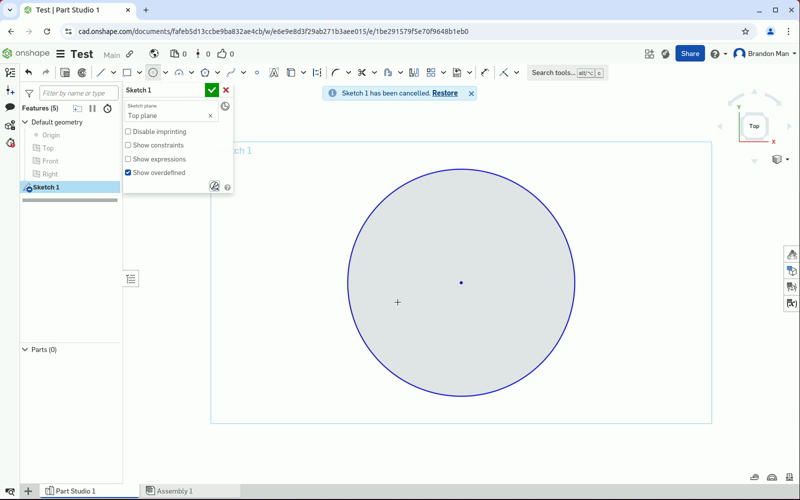
mouse_move(414, 301)
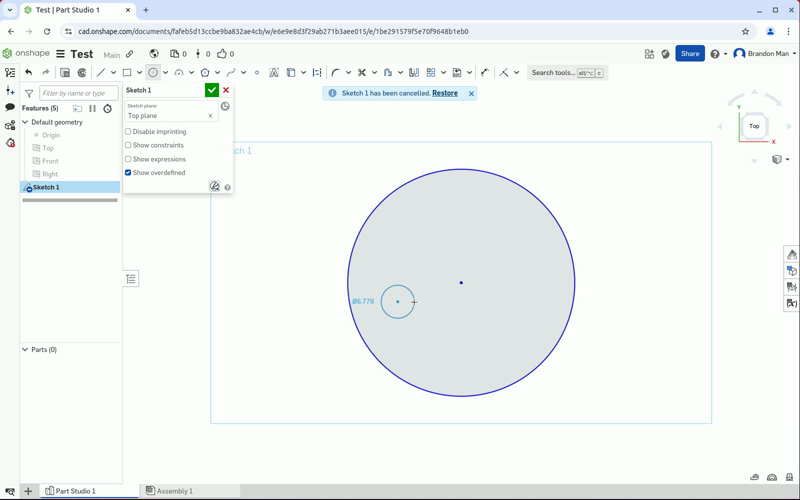
click(414, 301)
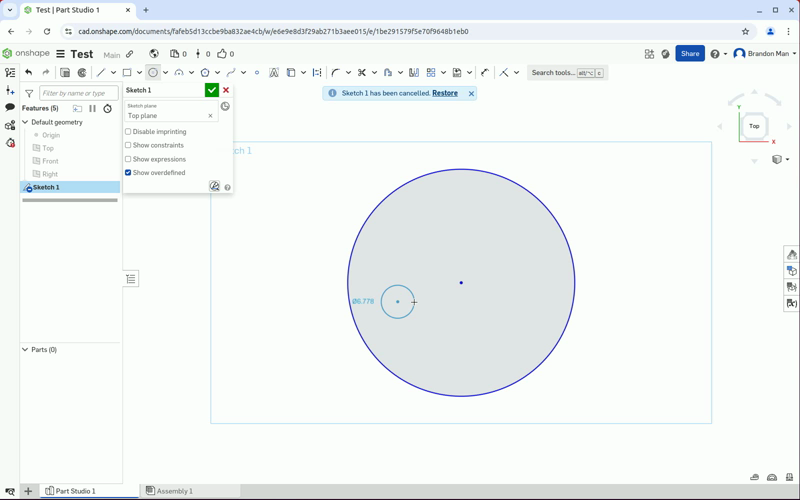
key(esc)
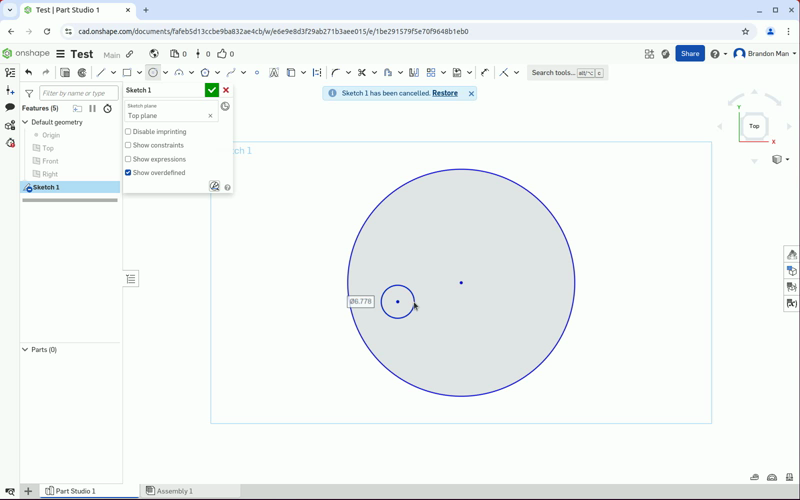
key(c)
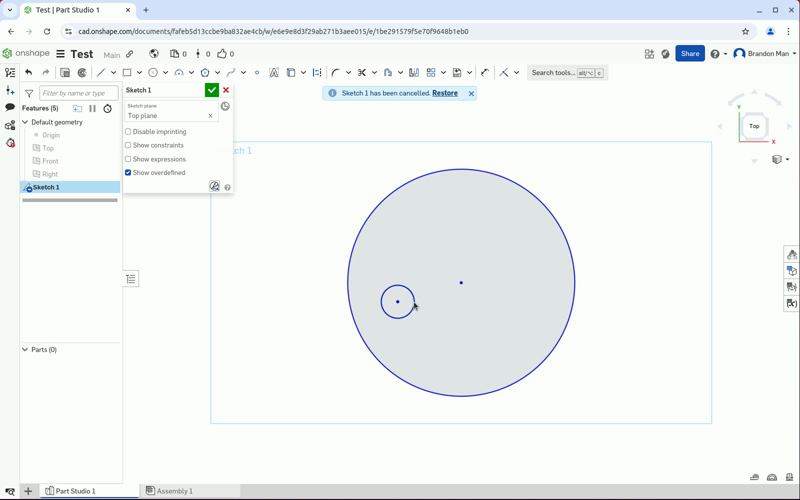
key_down(shift)
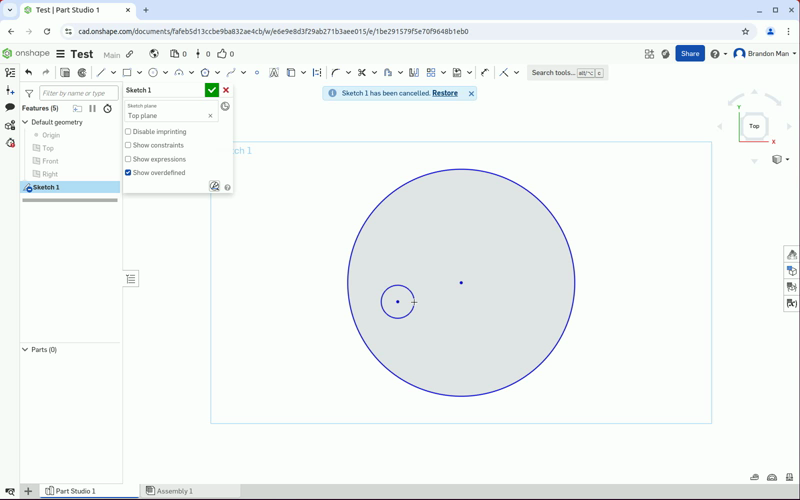
mouse_move(461, 282)
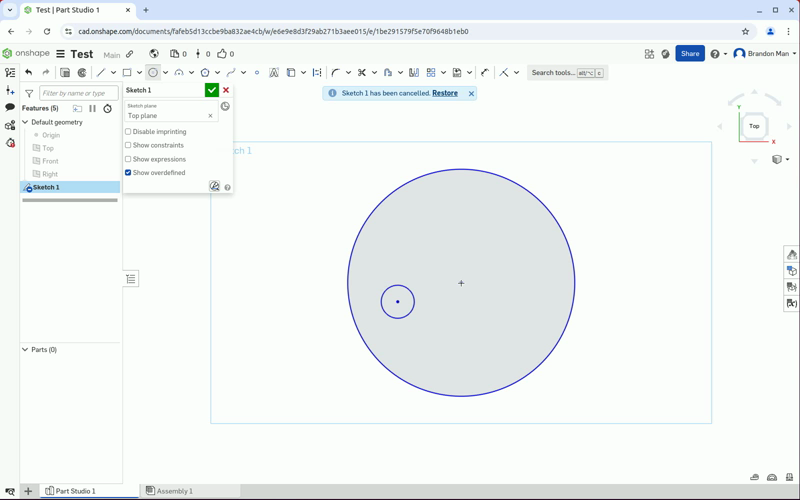
click(461, 282)
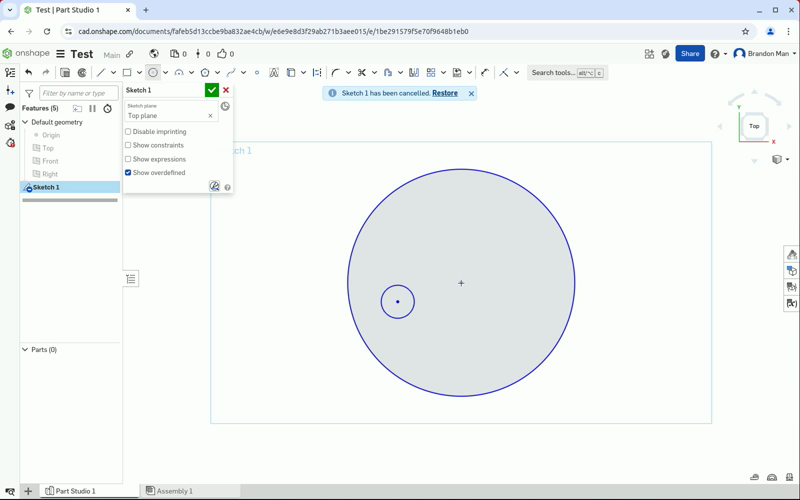
key_up(shift)
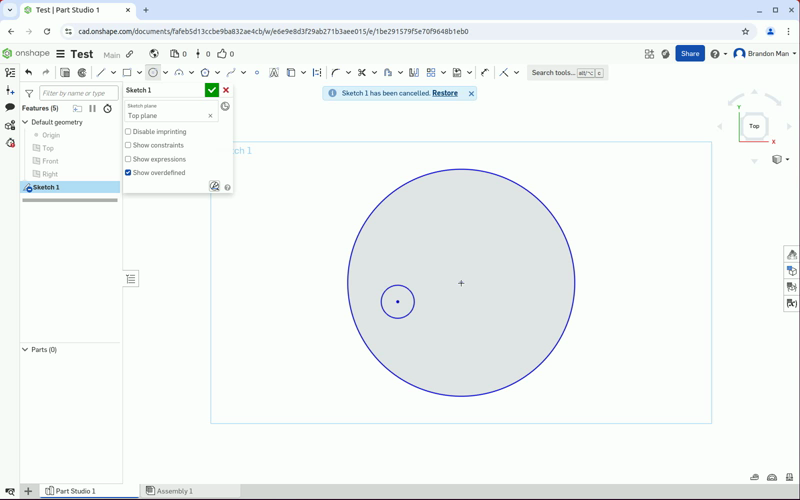
mouse_move(508, 282)
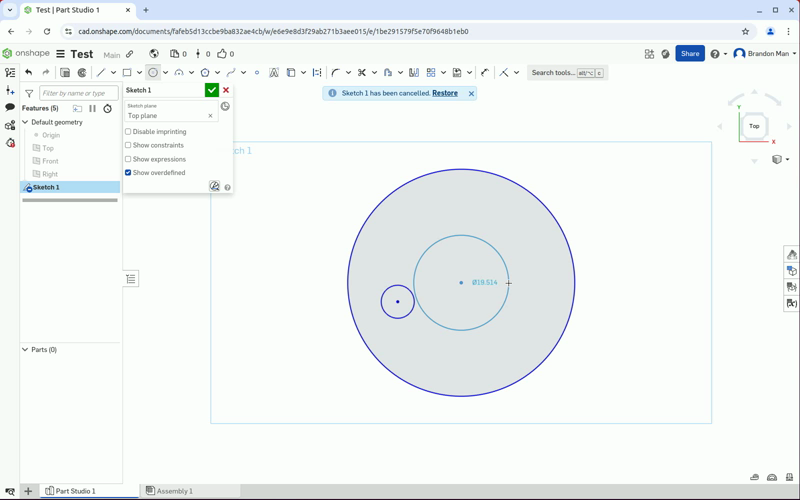
click(508, 282)
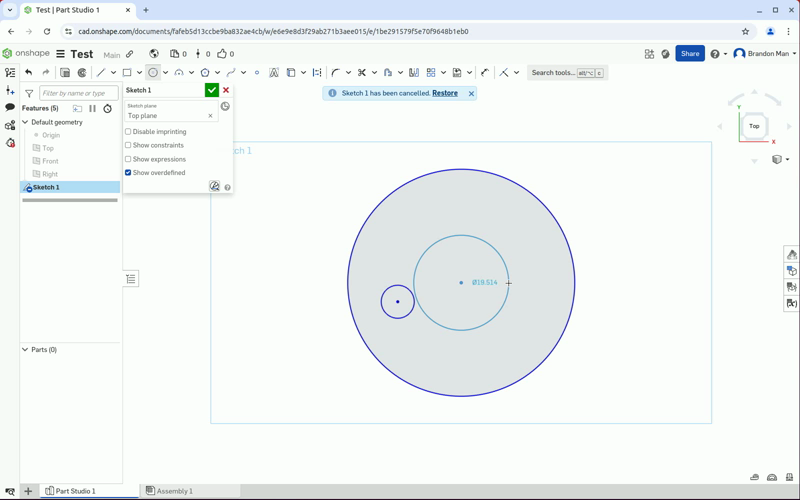
key(esc)
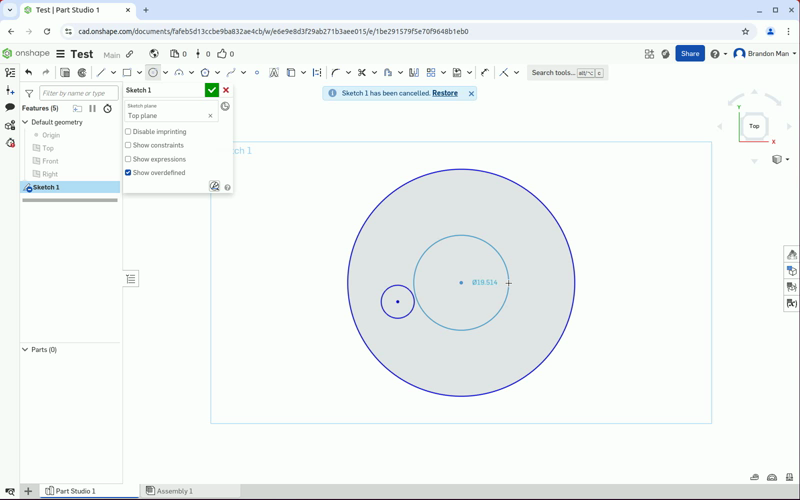
key(c)
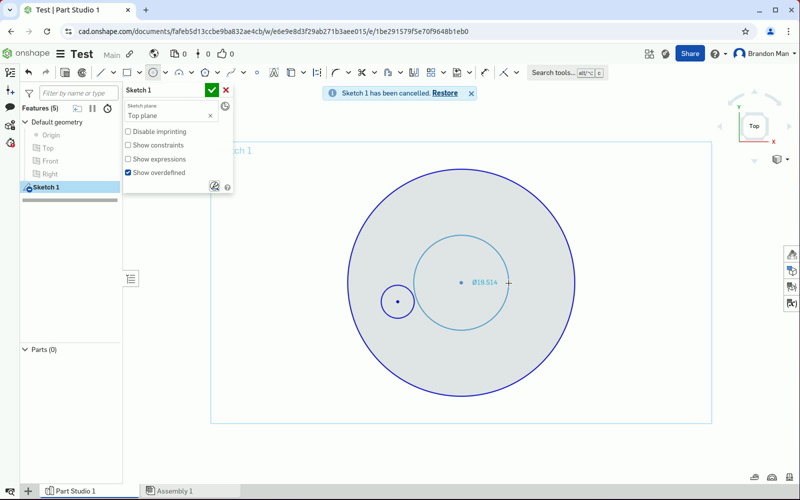
key_down(shift)
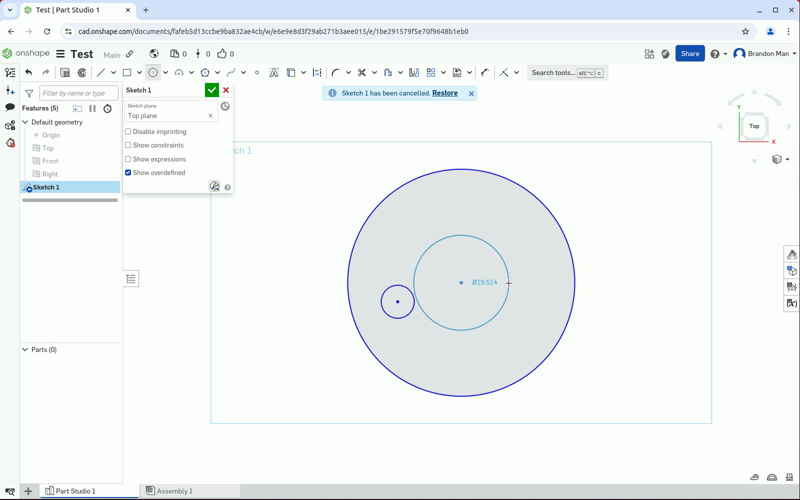
mouse_move(442, 219)
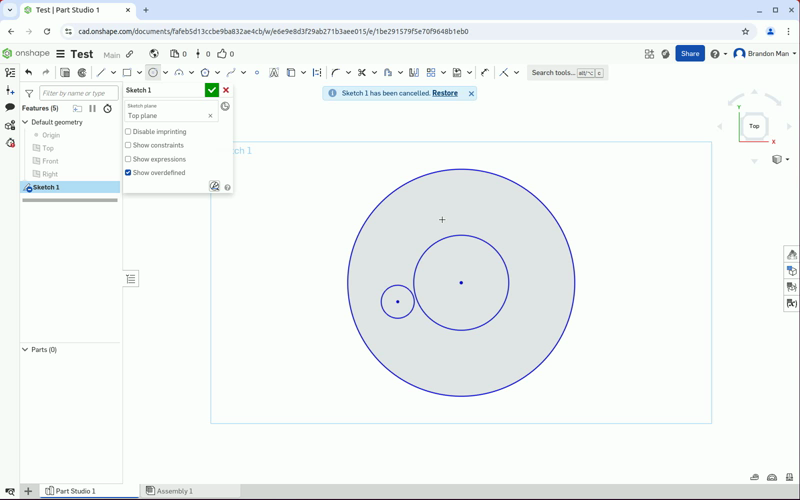
click(442, 219)
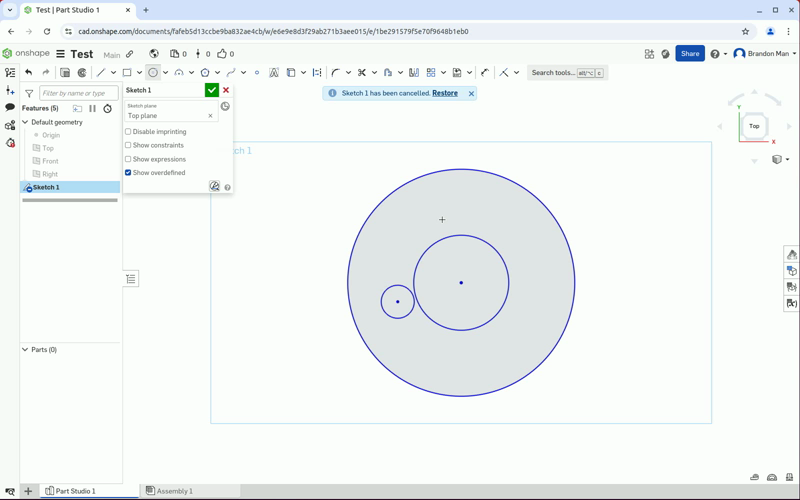
key_up(shift)
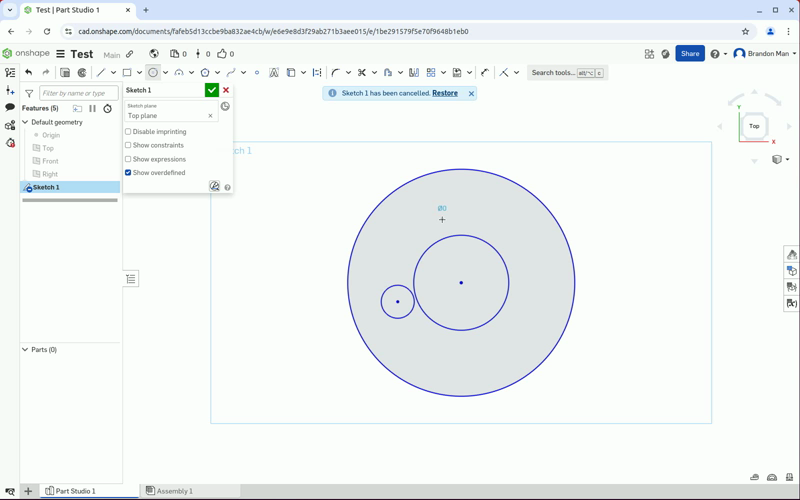
mouse_move(459, 219)
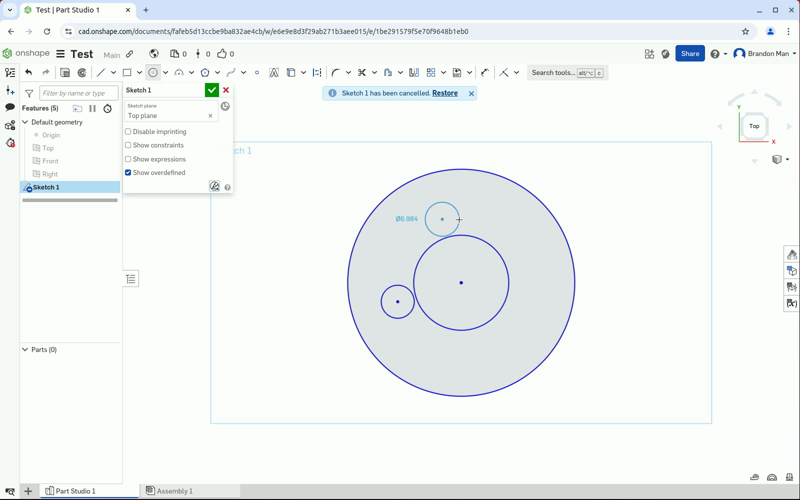
click(459, 219)
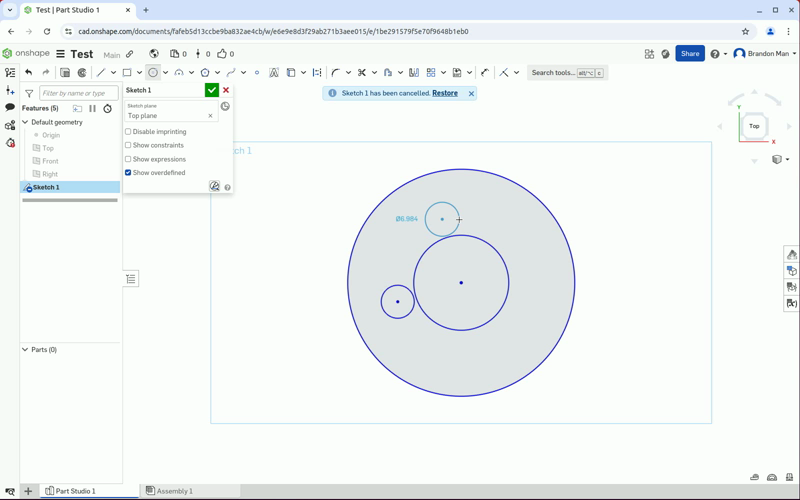
key(esc)
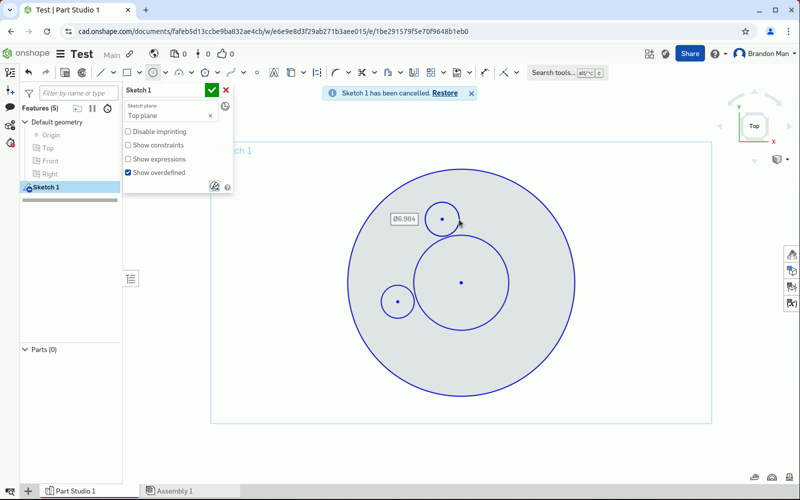
key(c)
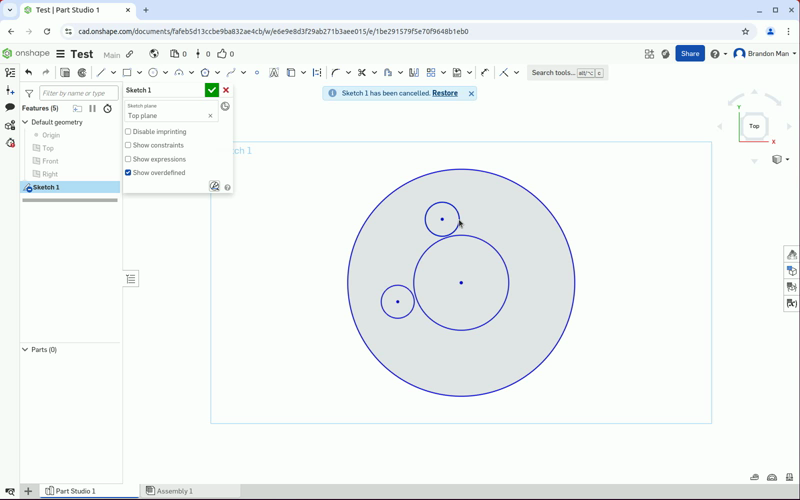
key_down(shift)
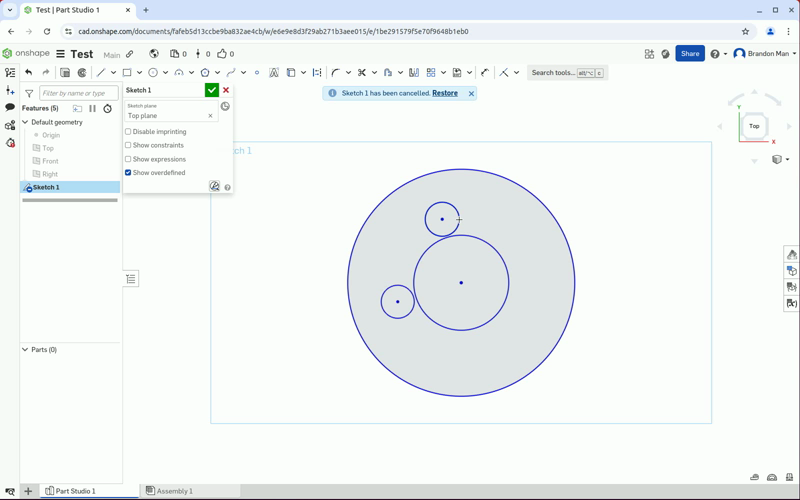
mouse_move(477, 346)
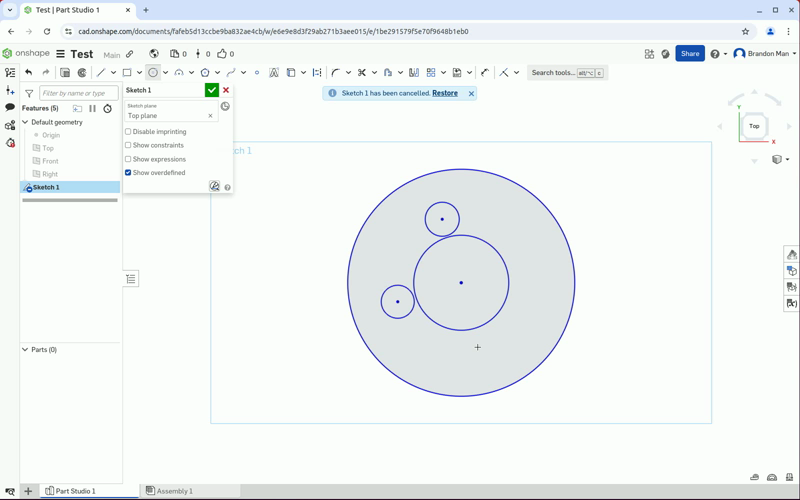
click(477, 346)
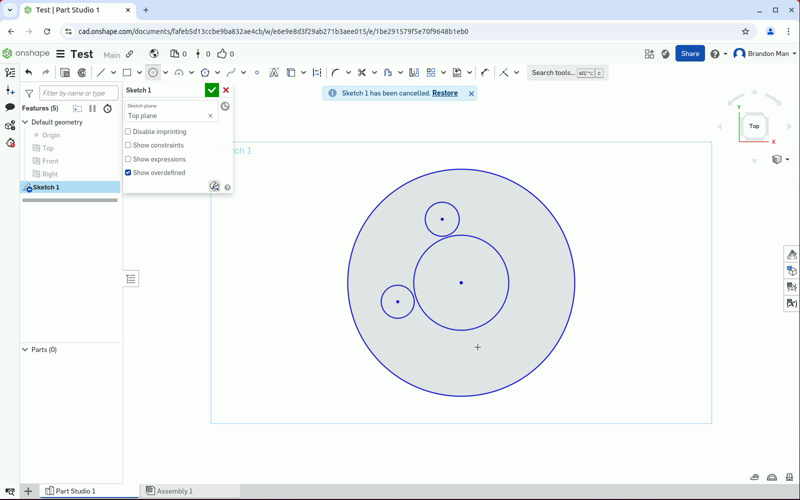
key_up(shift)
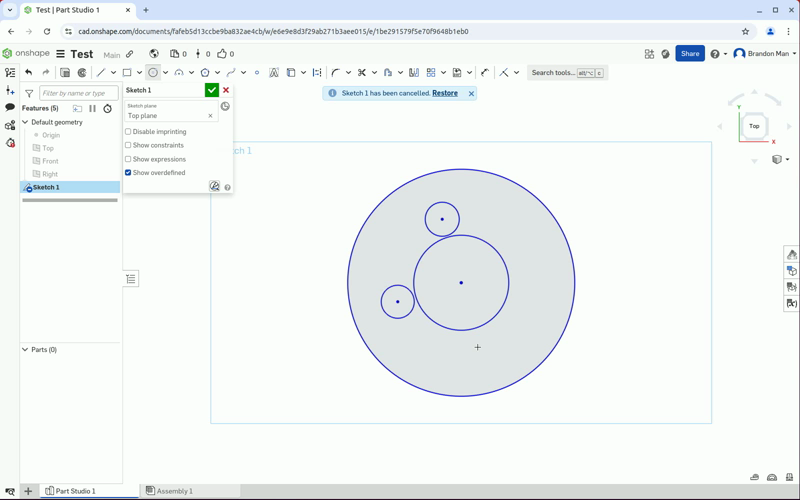
mouse_move(494, 346)
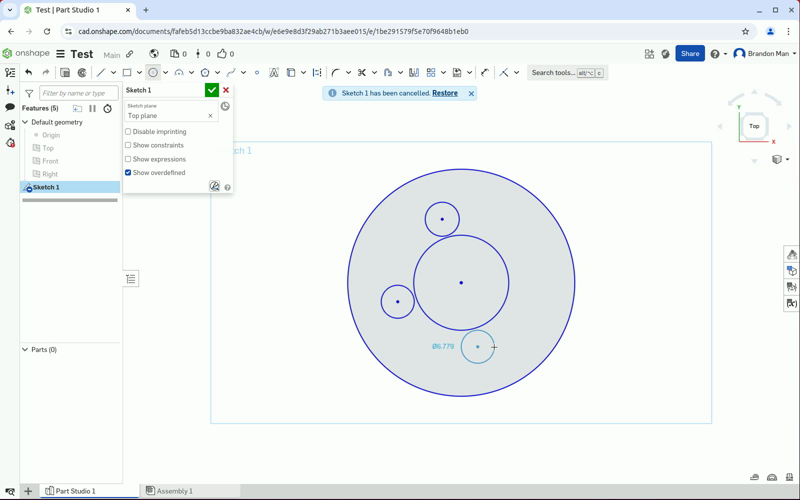
click(494, 346)
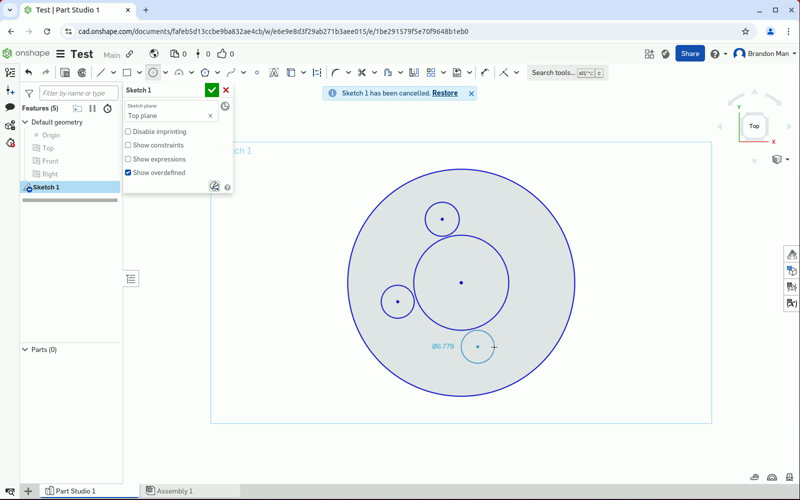
key(esc)
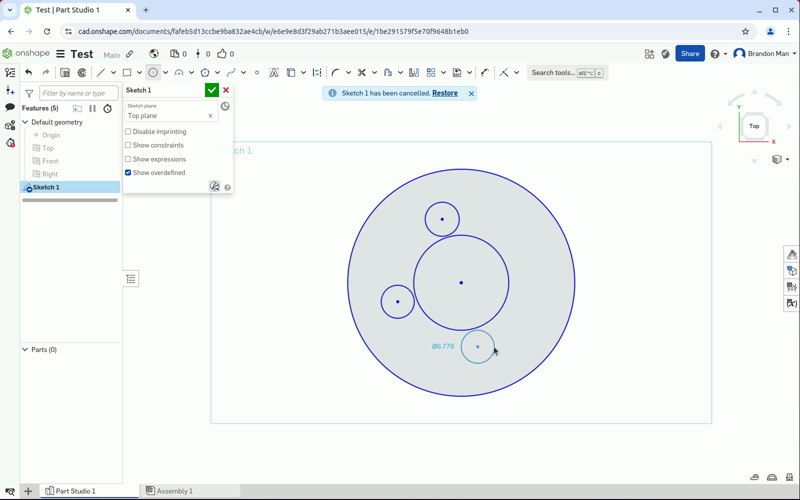
key(c)
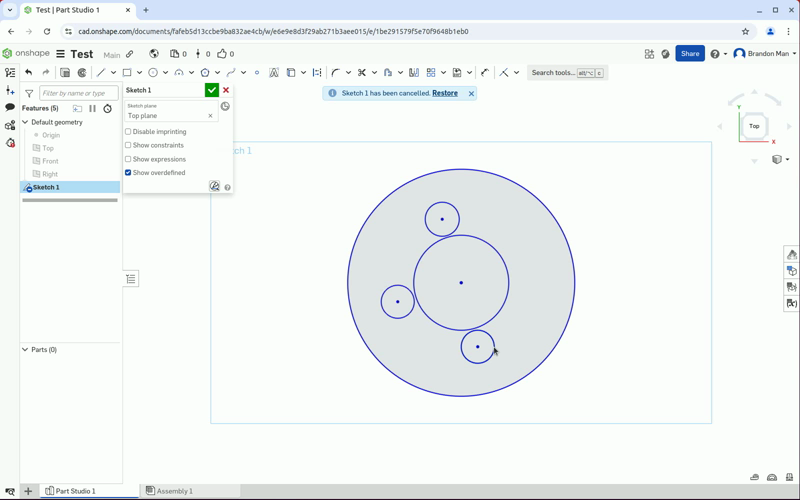
key_down(shift)
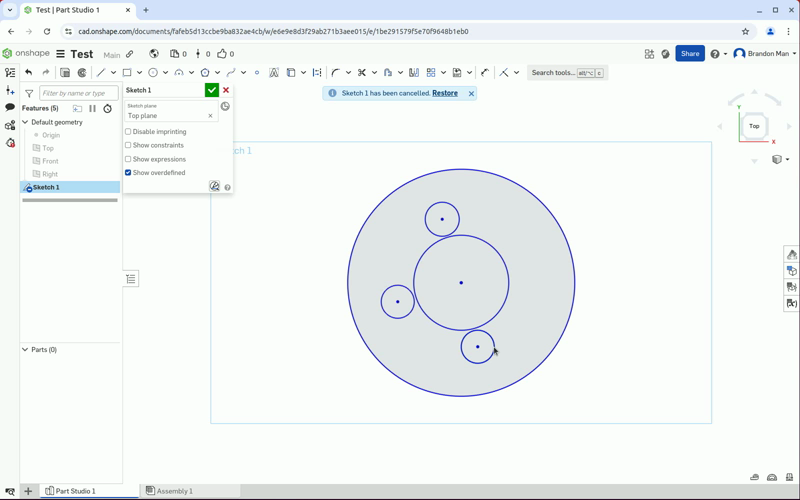
mouse_move(522, 264)
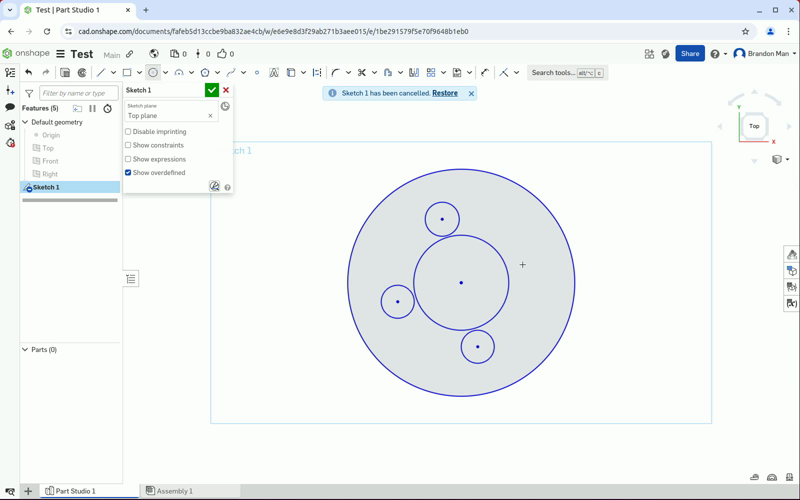
click(522, 264)
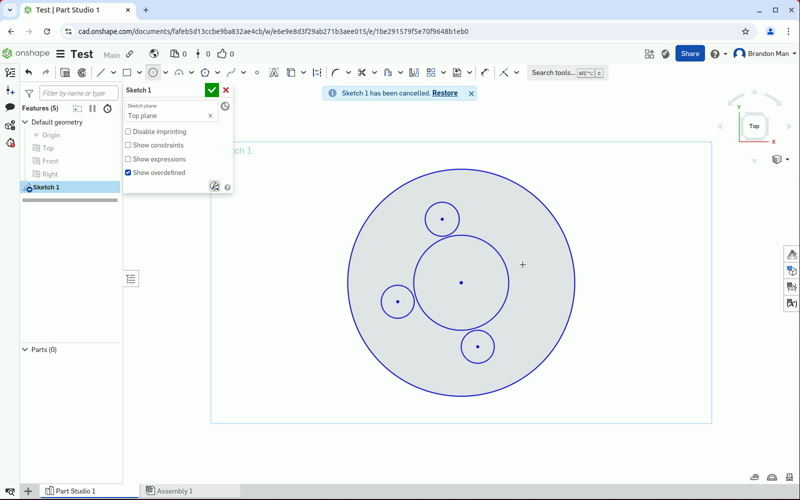
key_up(shift)
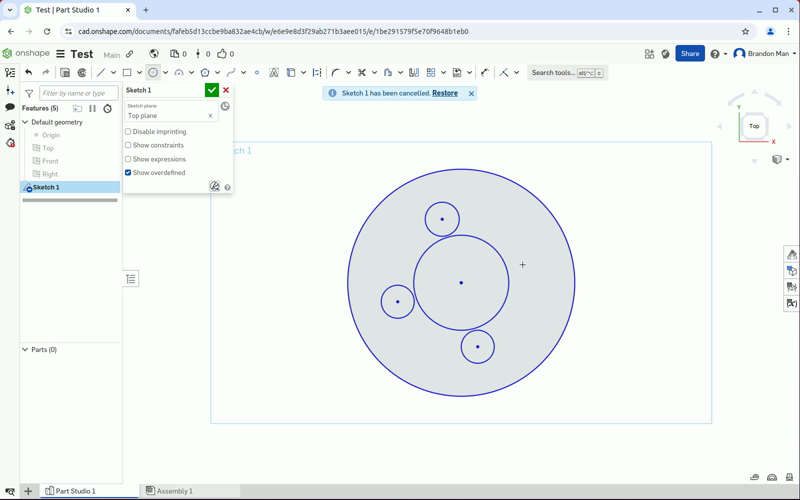
mouse_move(539, 264)
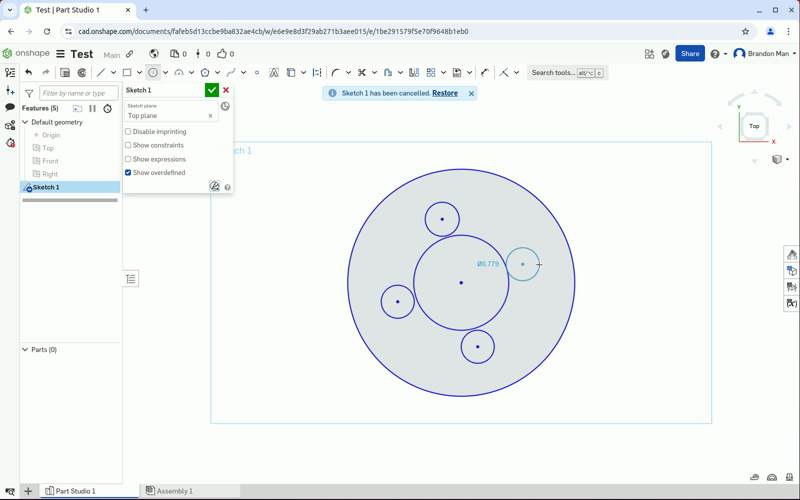
click(539, 264)
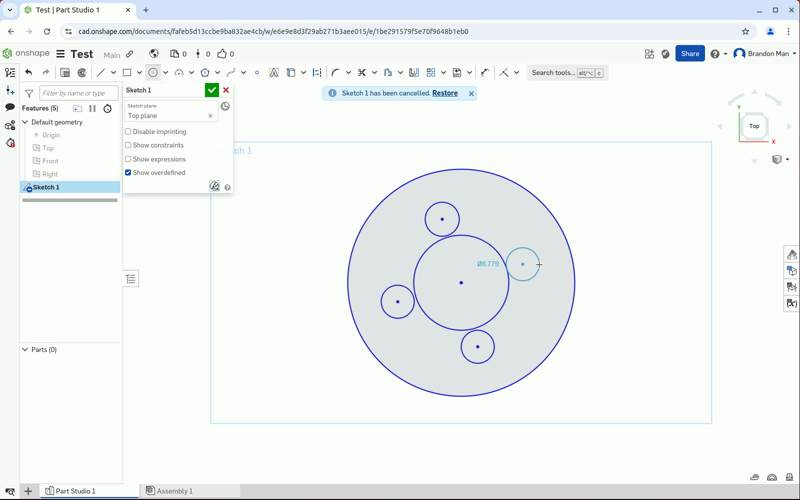
key(esc)
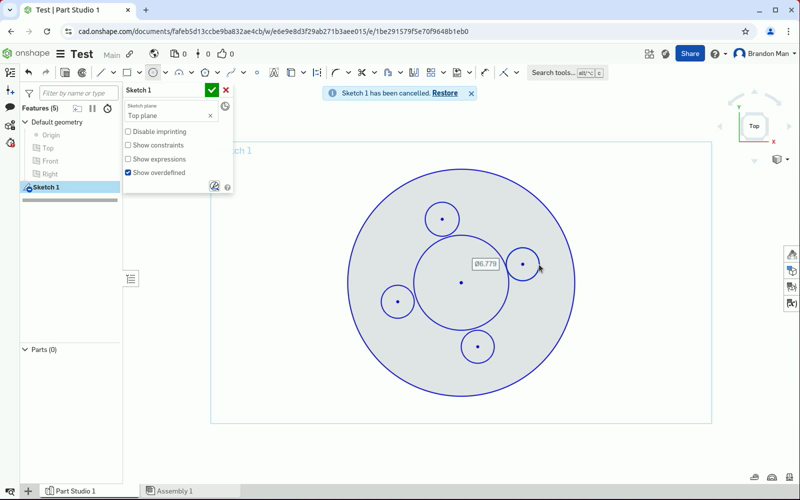
mouse_move(424, 362)
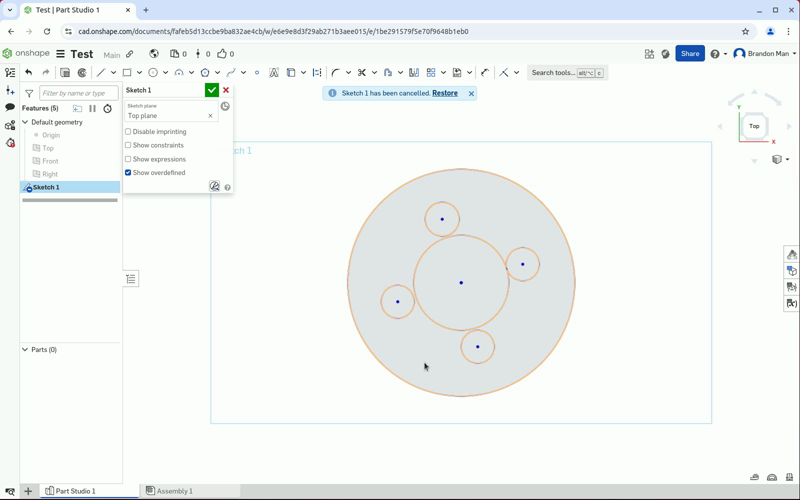
click(424, 362)
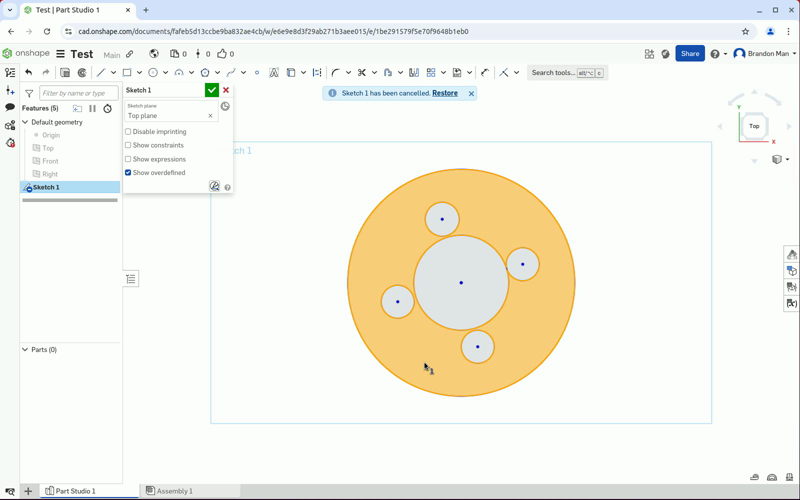
mouse_move(73, 352)
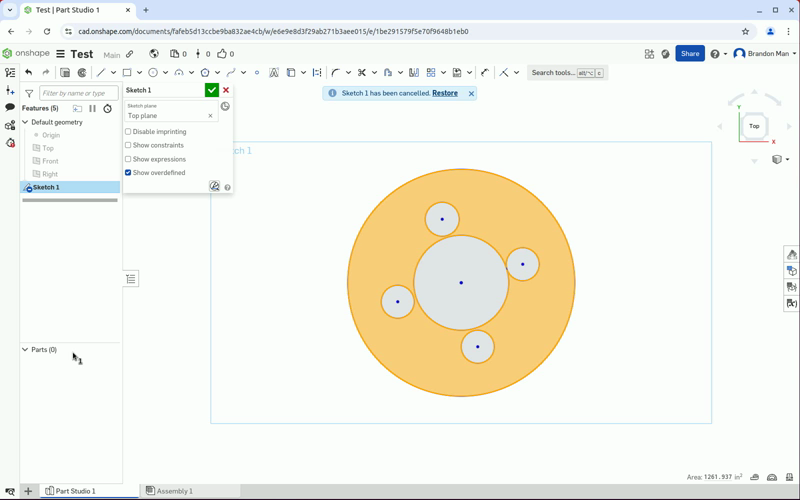
key(shift+y)
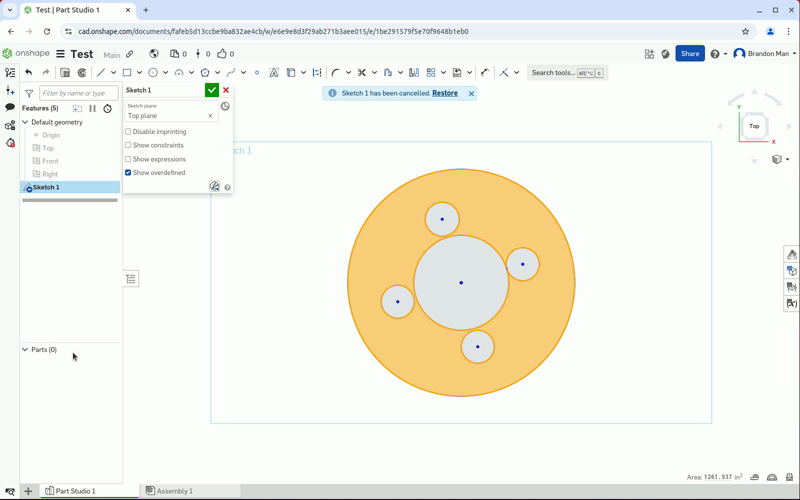
key(shift+e)
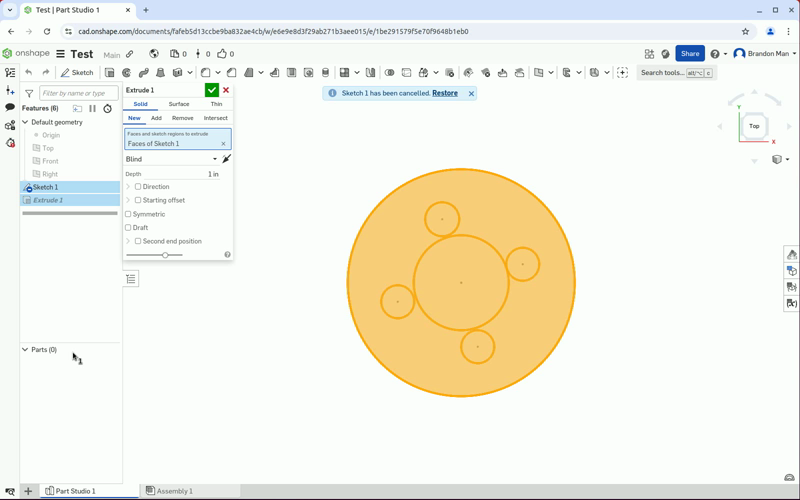
mouse_move(143, 106)
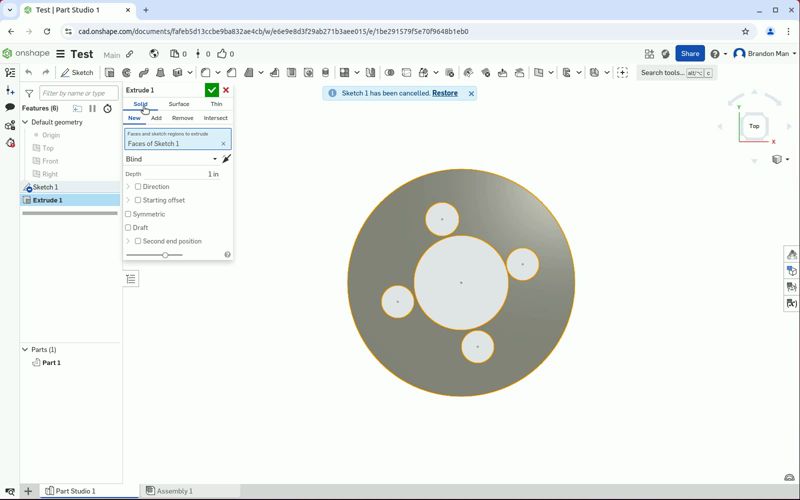
click(143, 106)
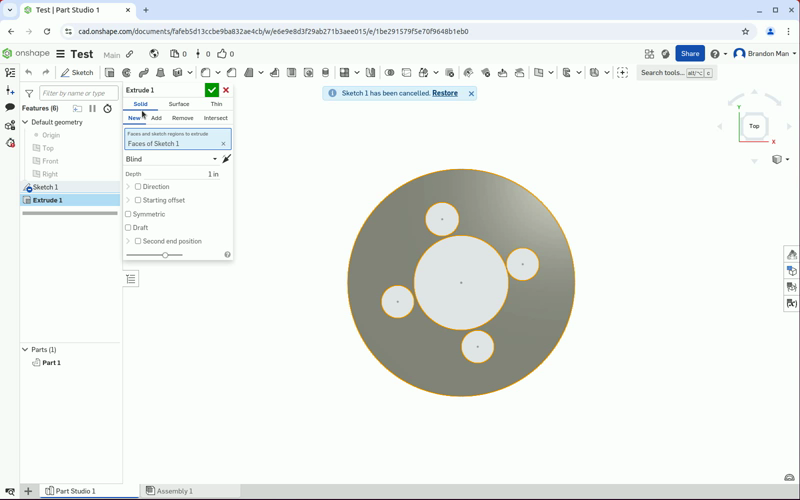
mouse_move(137, 120)
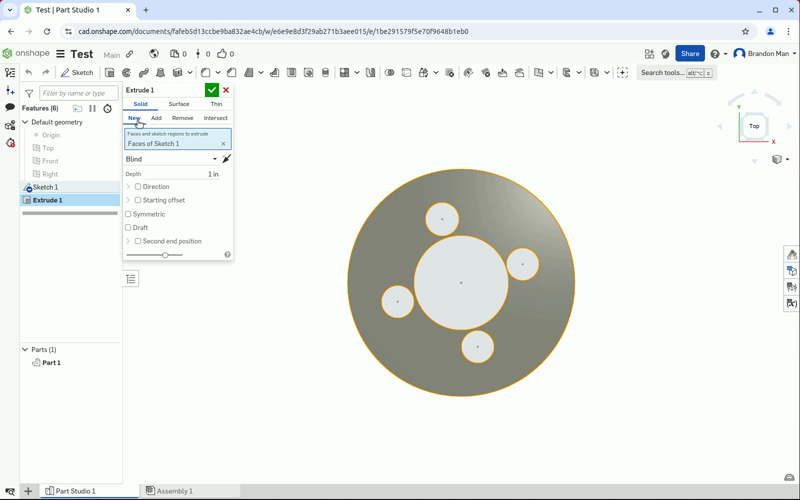
click(137, 120)
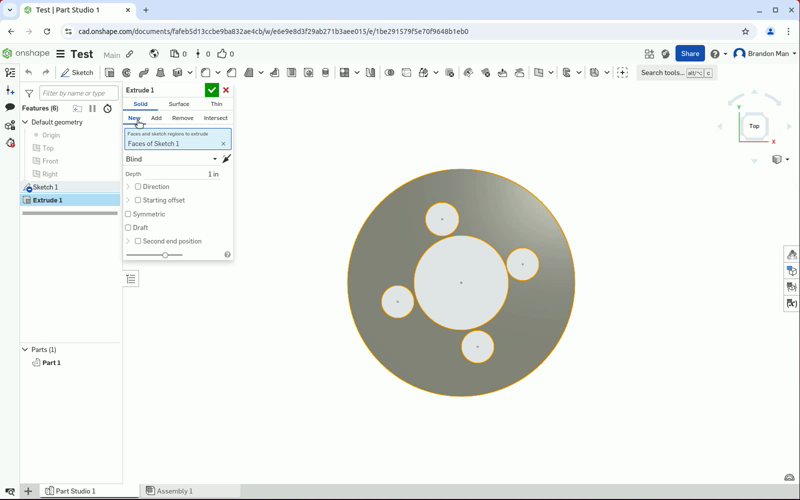
key(tab, 4)
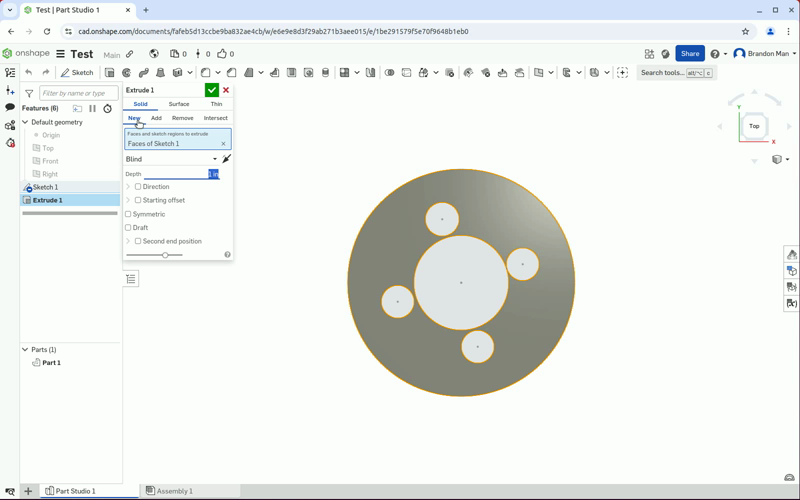
text(13.962)
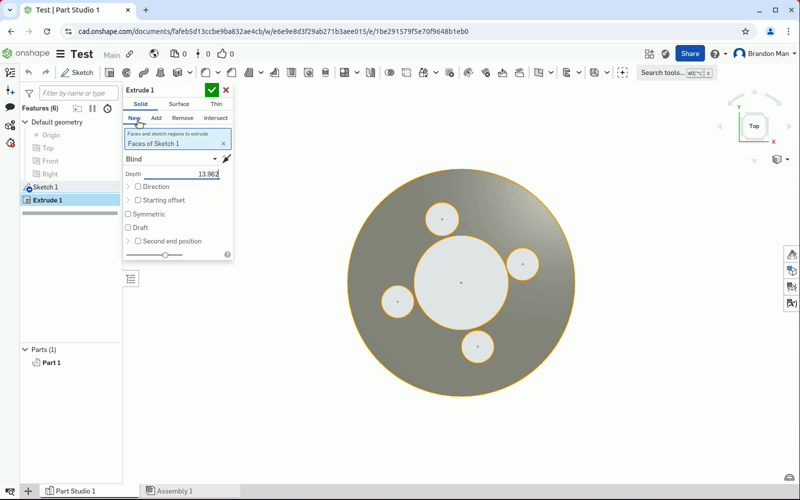
key(tab, 3)
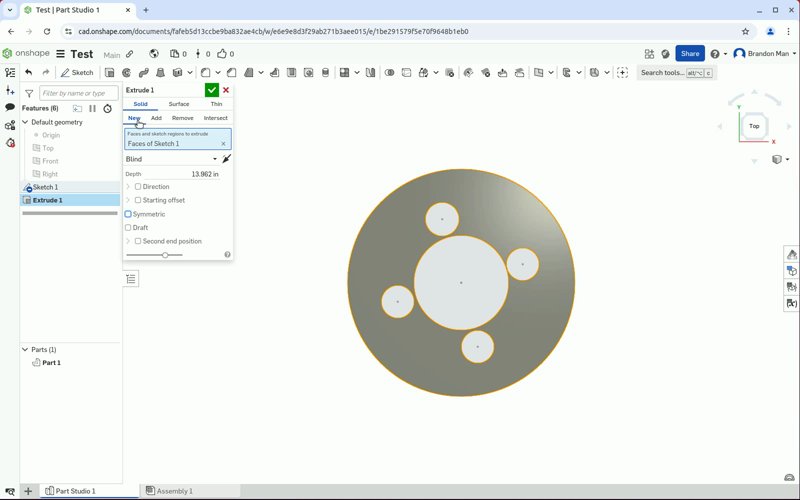
key(space)
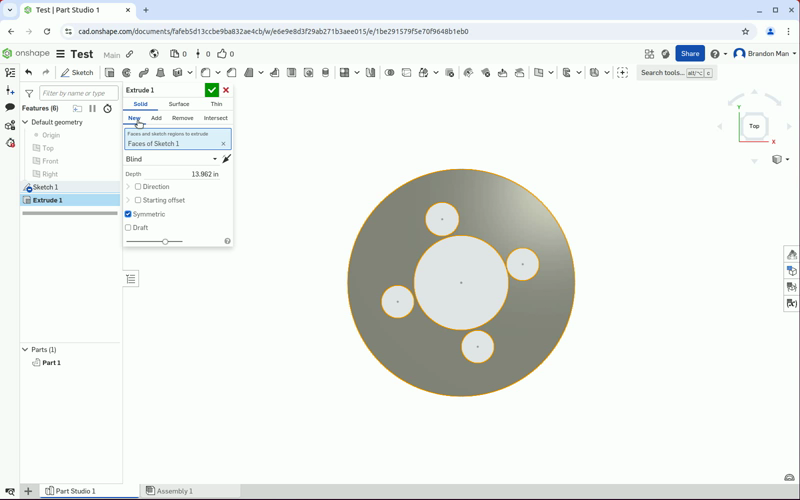
key(enter)
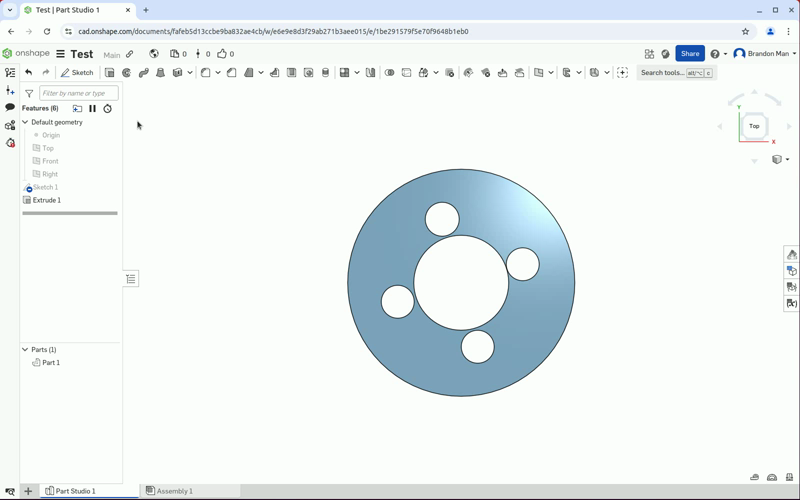
key(shift+h)
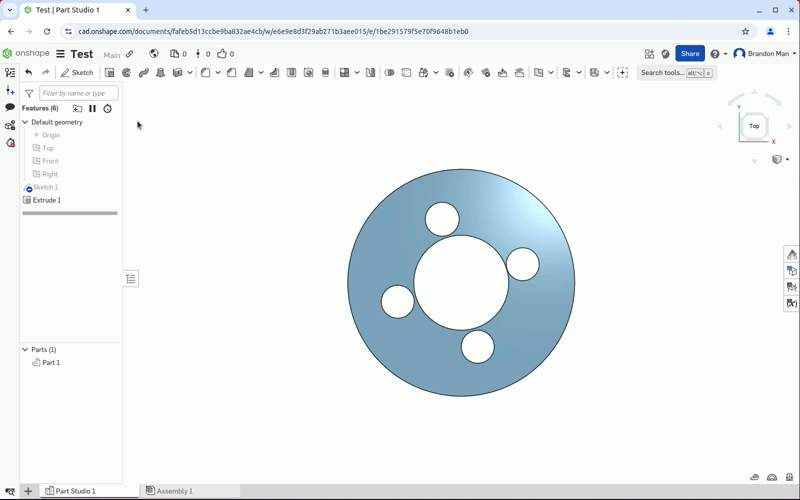
key(shift+h)
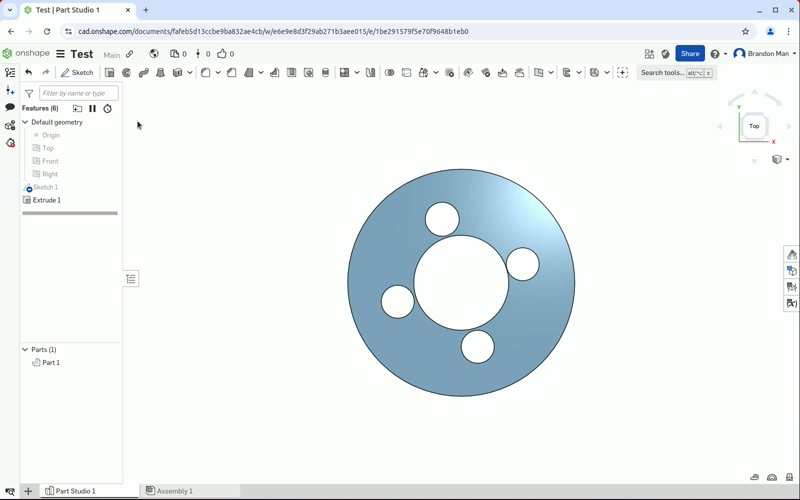
mouse_move(73, 189)
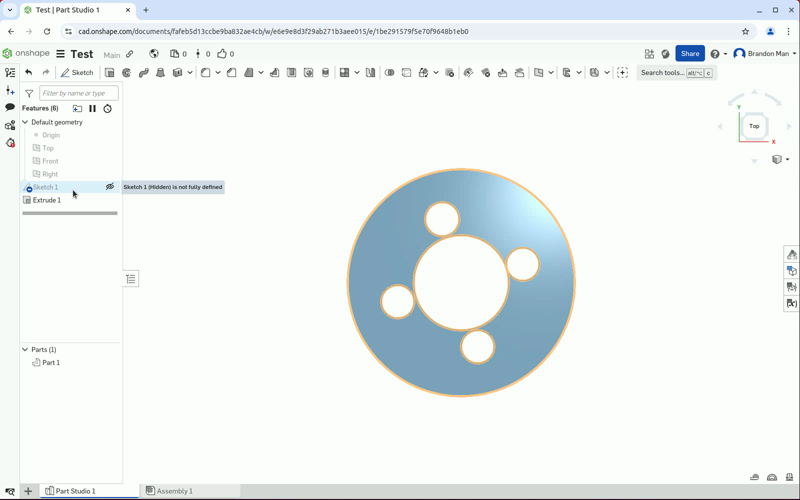
click(73, 189)
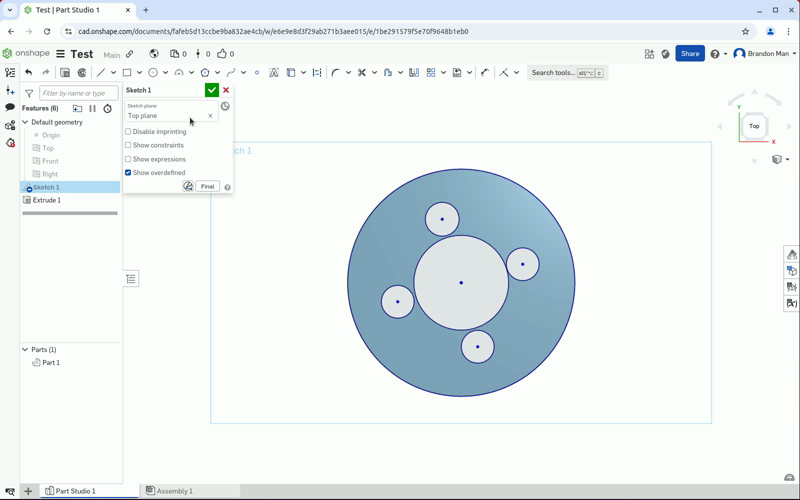
mouse_move(229, 92)
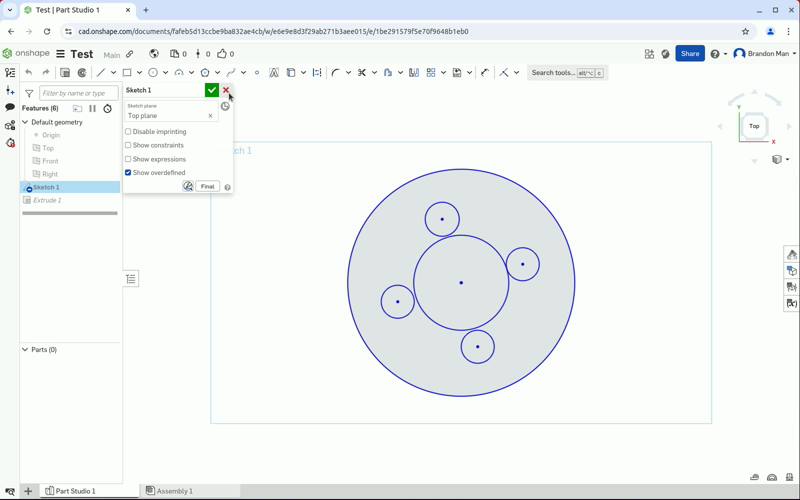
click(229, 92)
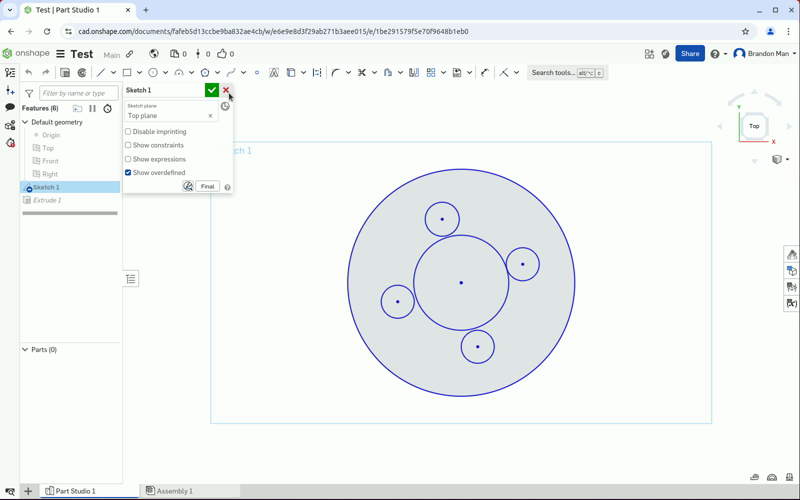
key(shift+s)
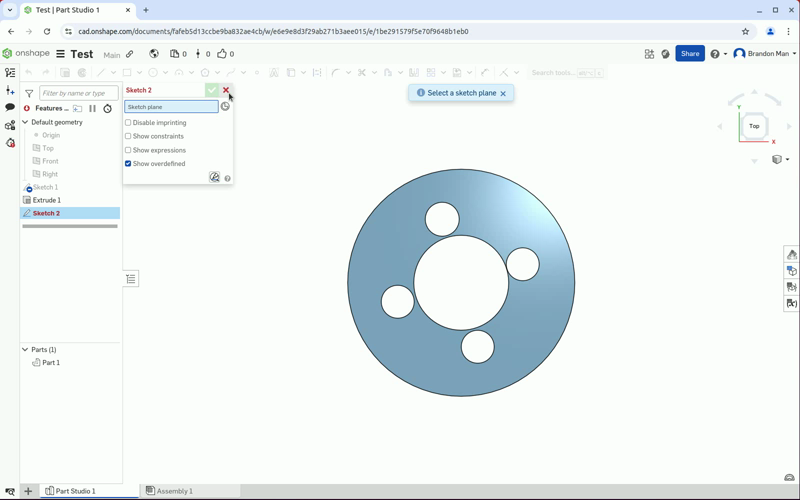
mouse_move(73, 150)
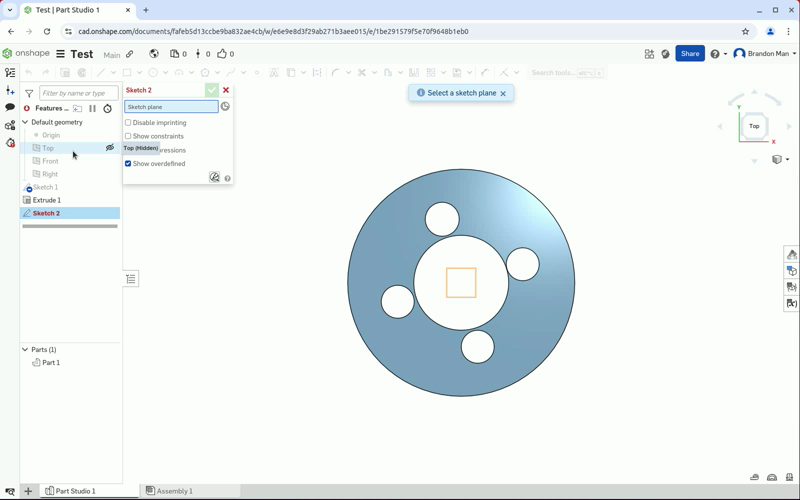
click(73, 150)
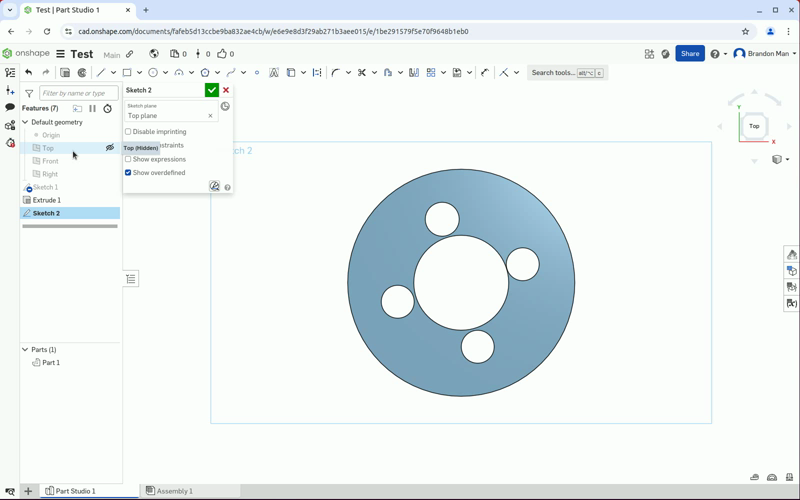
mouse_move(73, 352)
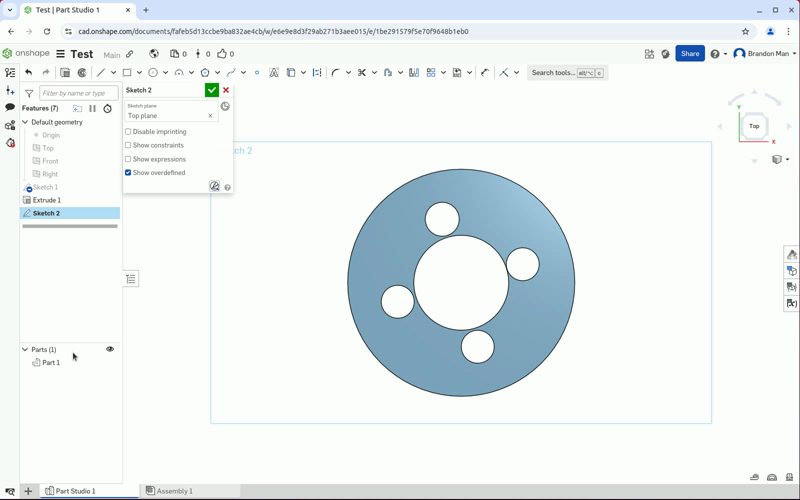
key(y)
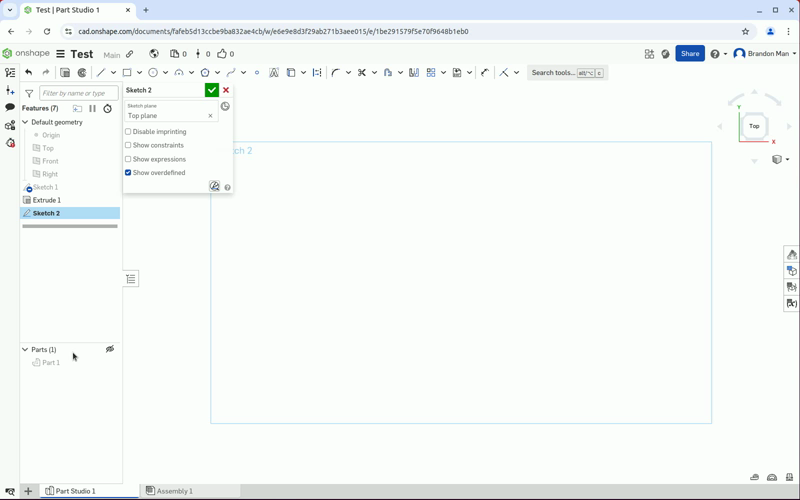
key(c)
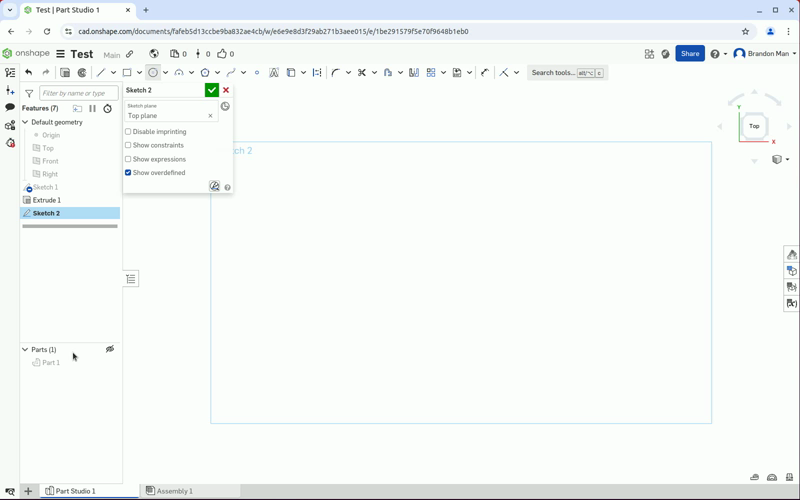
key_down(shift)
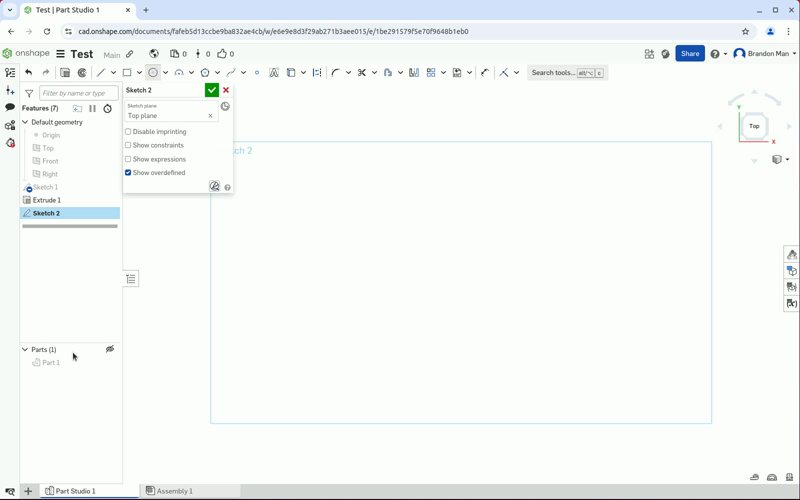
mouse_move(461, 282)
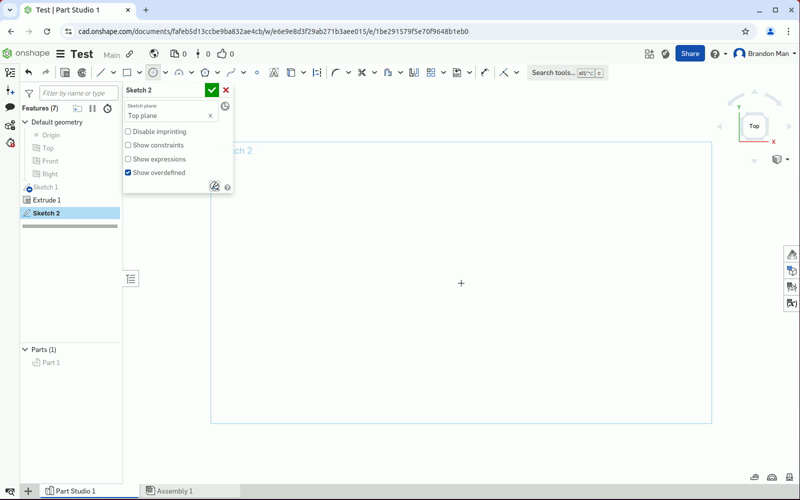
click(461, 282)
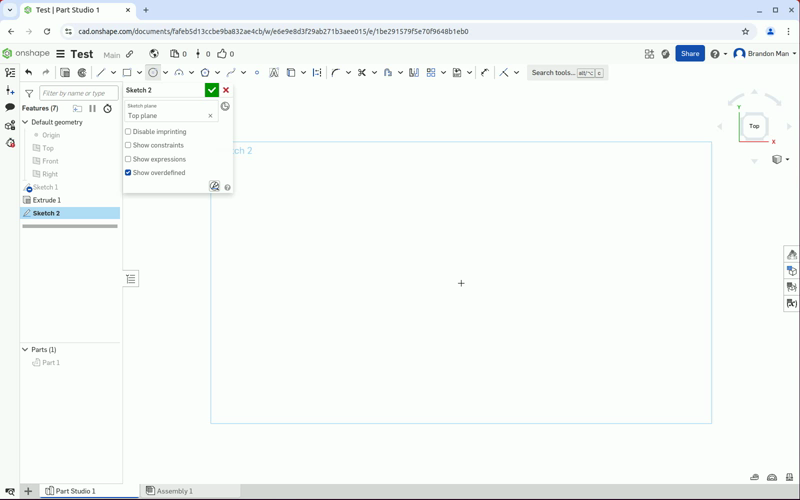
key_up(shift)
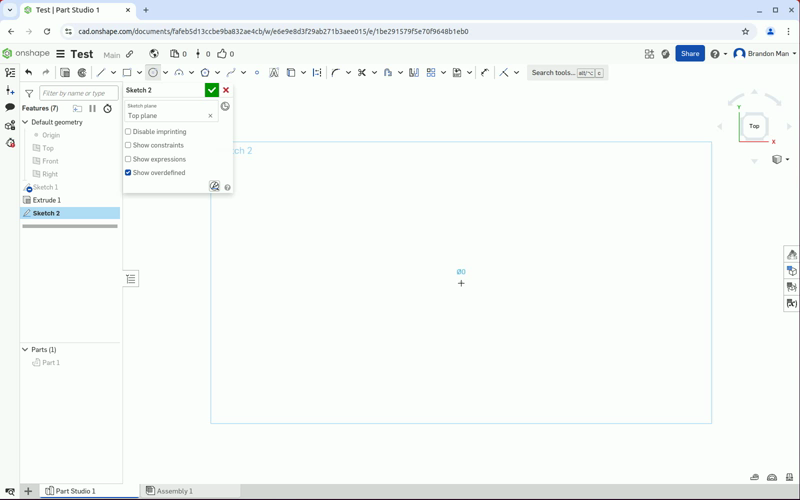
mouse_move(510, 282)
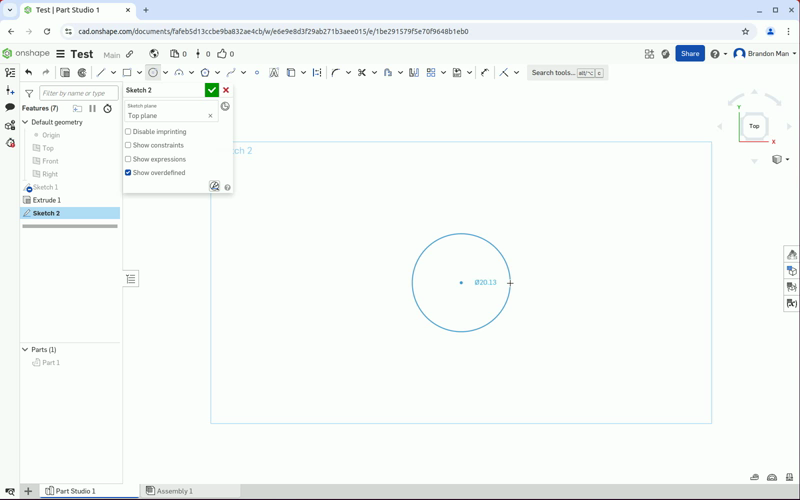
click(510, 282)
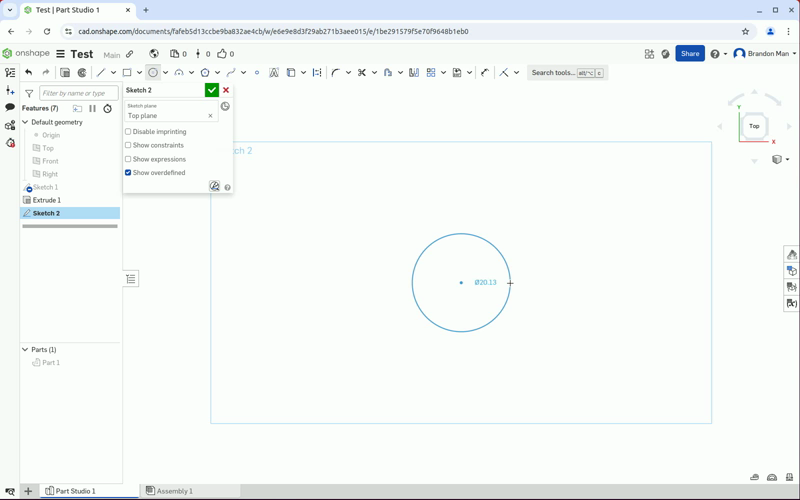
key(esc)
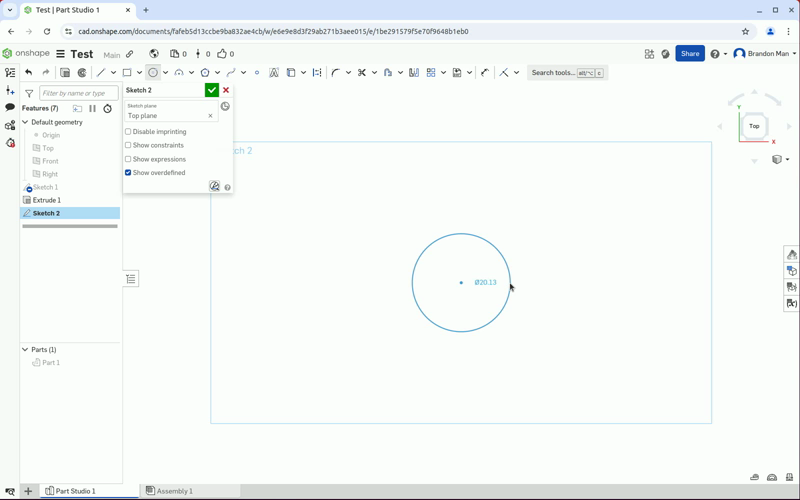
key(c)
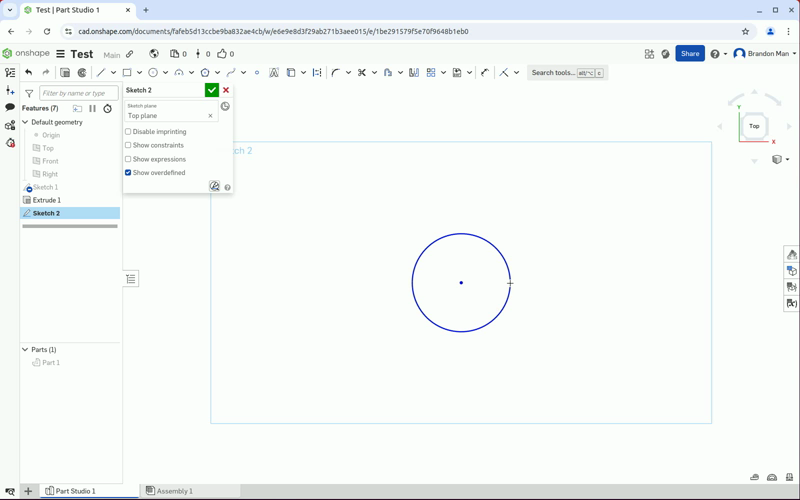
key_down(shift)
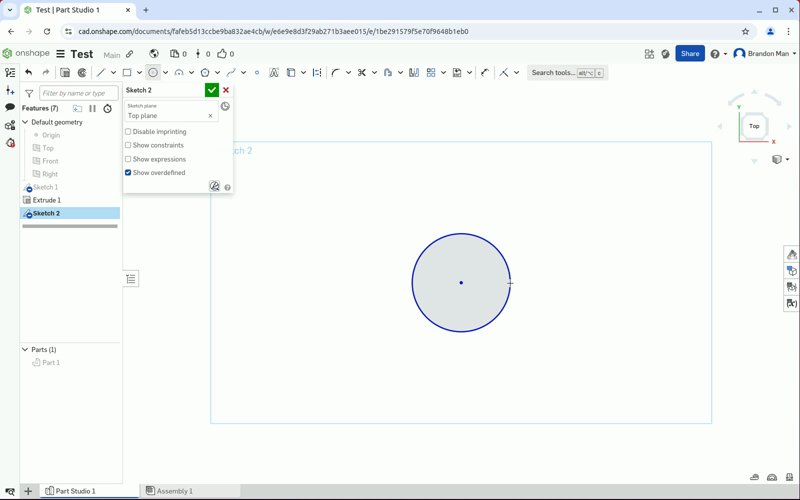
mouse_move(461, 282)
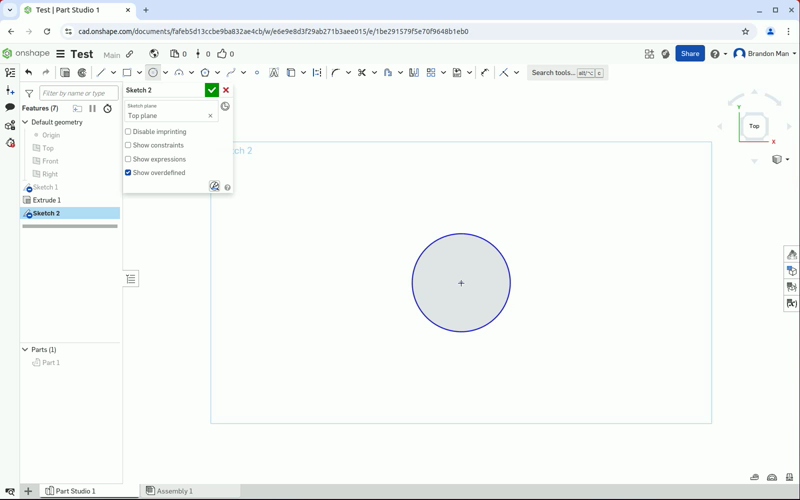
click(461, 282)
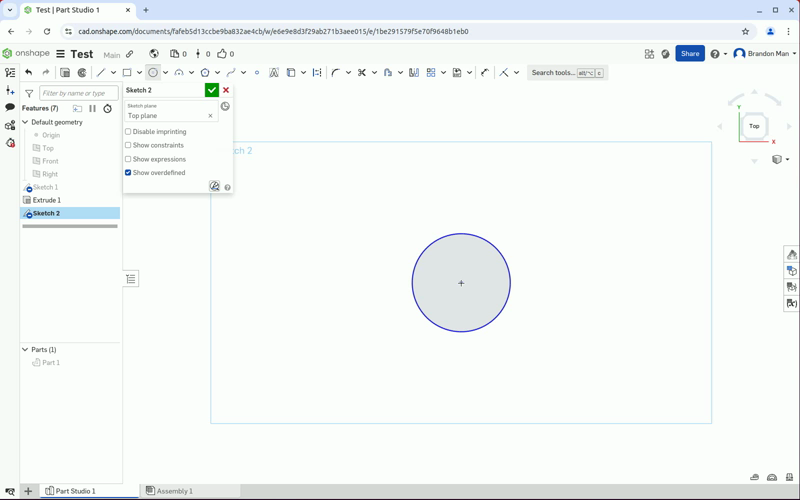
key_up(shift)
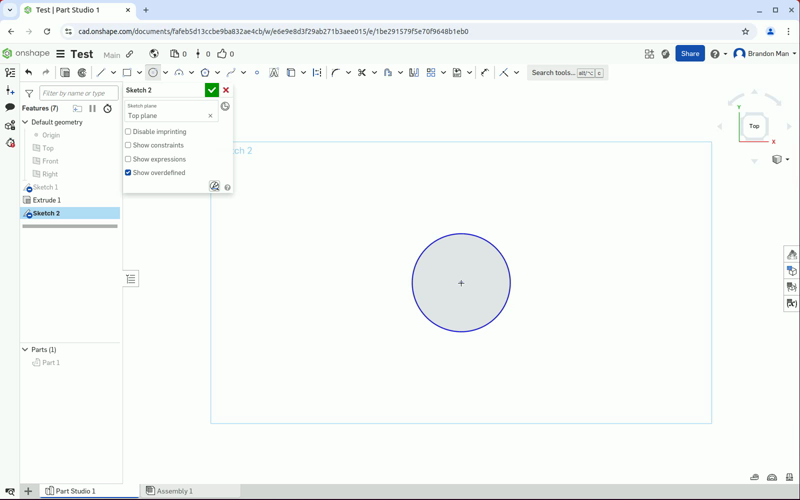
mouse_move(481, 282)
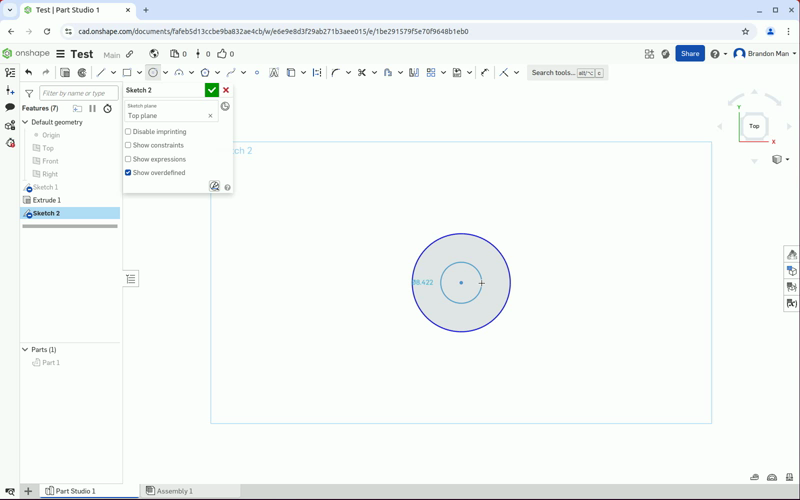
click(481, 282)
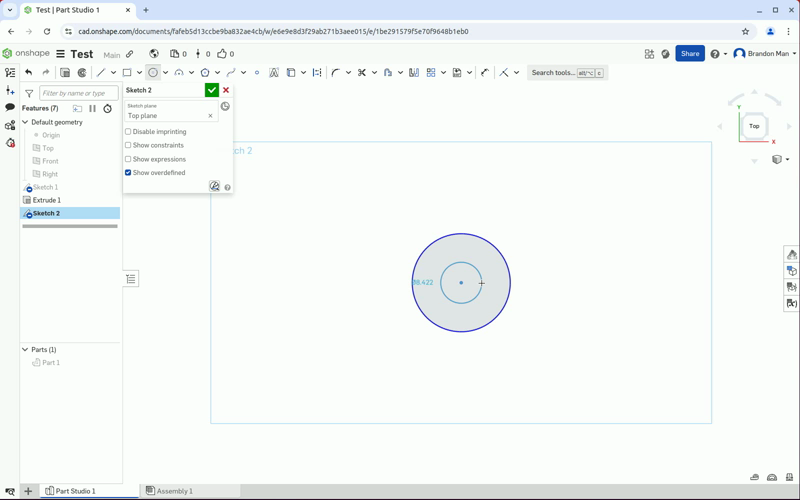
key(esc)
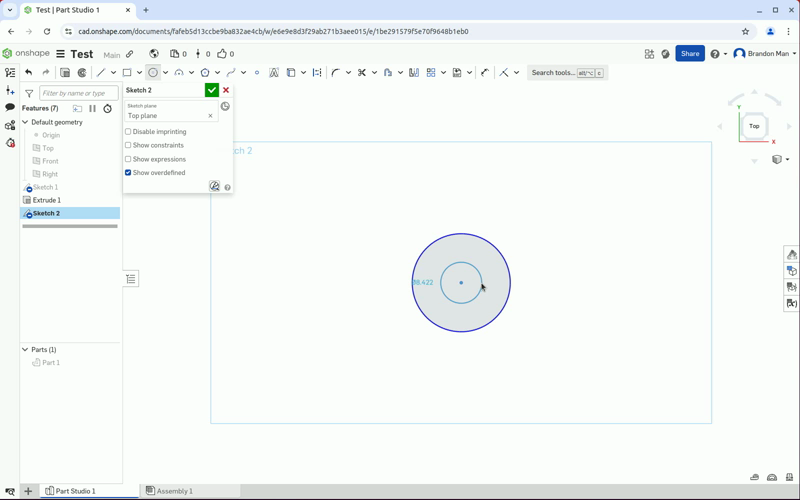
mouse_move(430, 283)
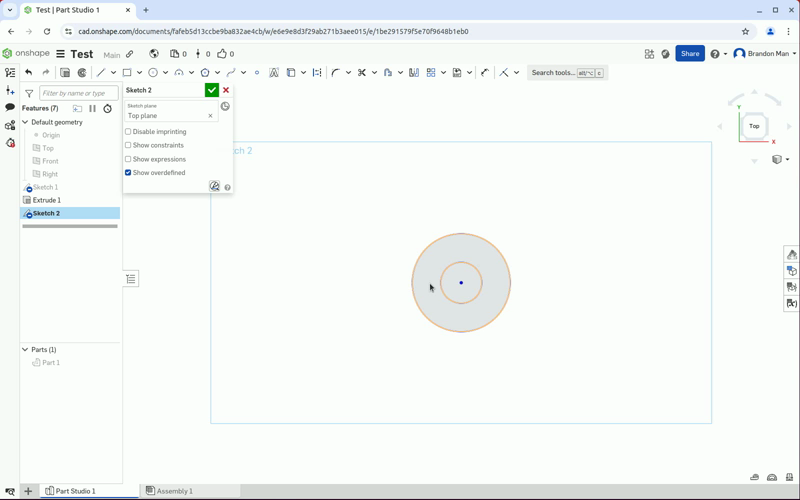
click(430, 283)
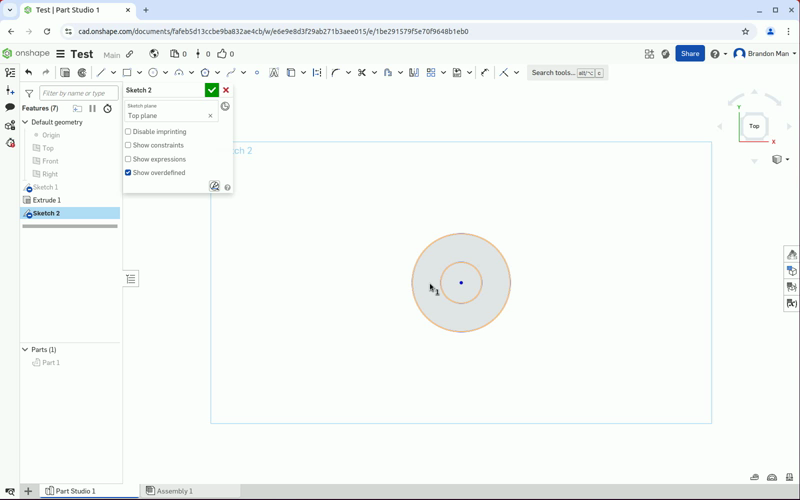
mouse_move(73, 352)
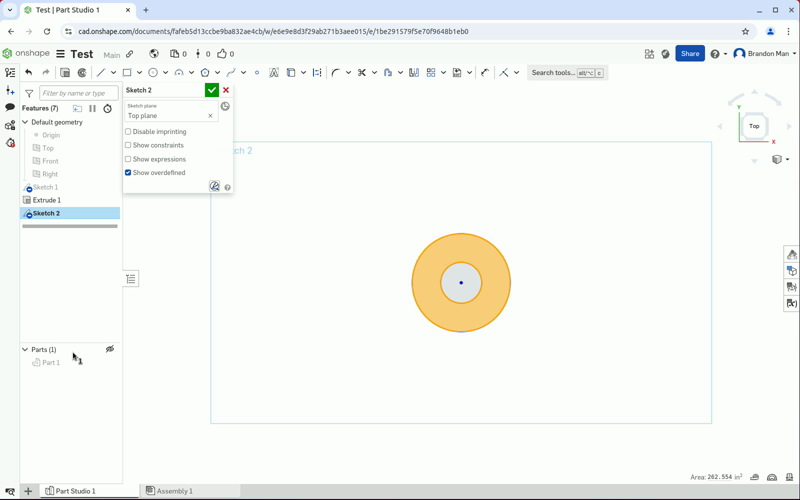
key(shift+y)
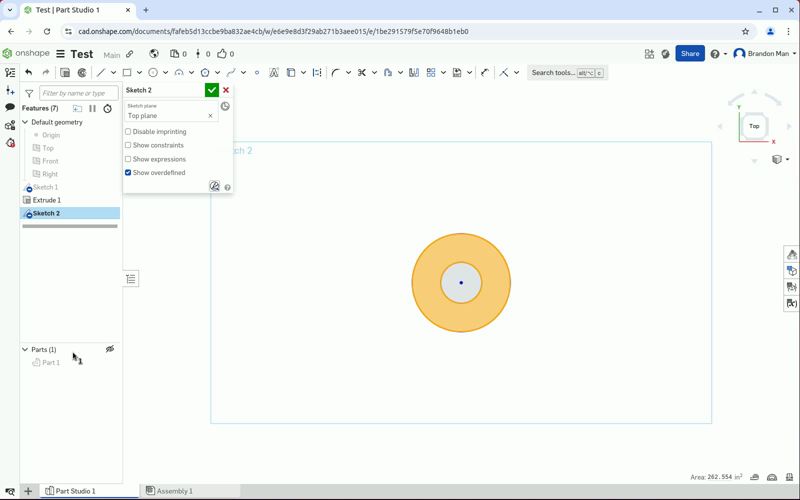
key(shift+e)
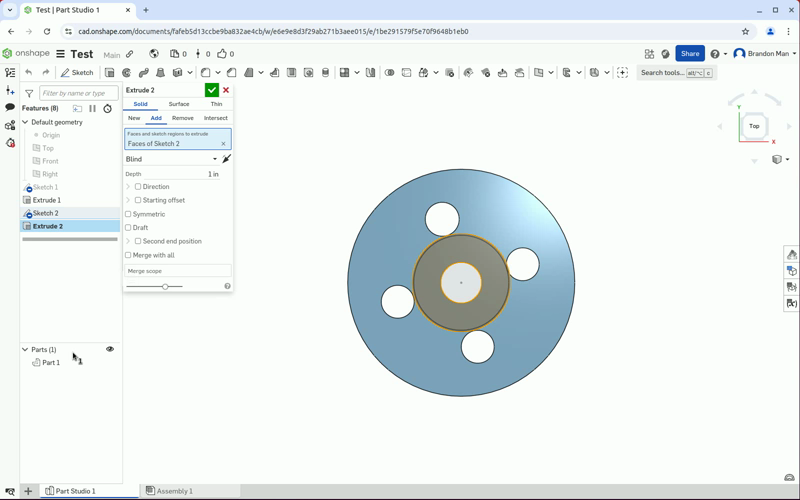
mouse_move(143, 106)
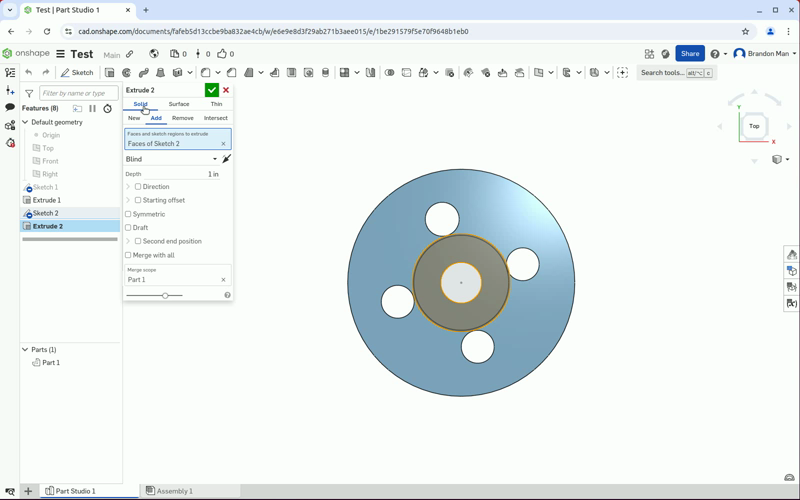
click(143, 106)
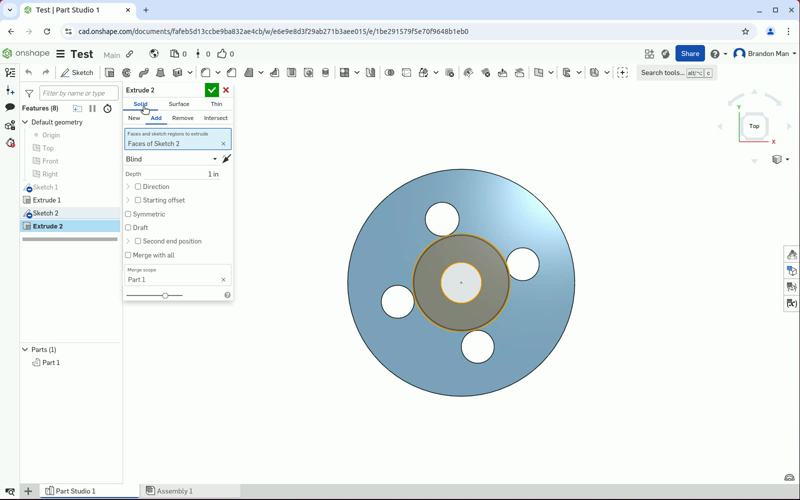
mouse_move(137, 120)
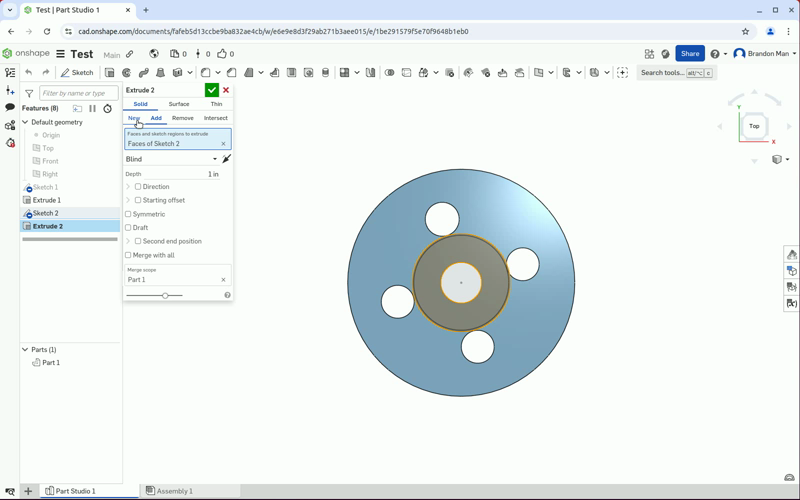
click(137, 120)
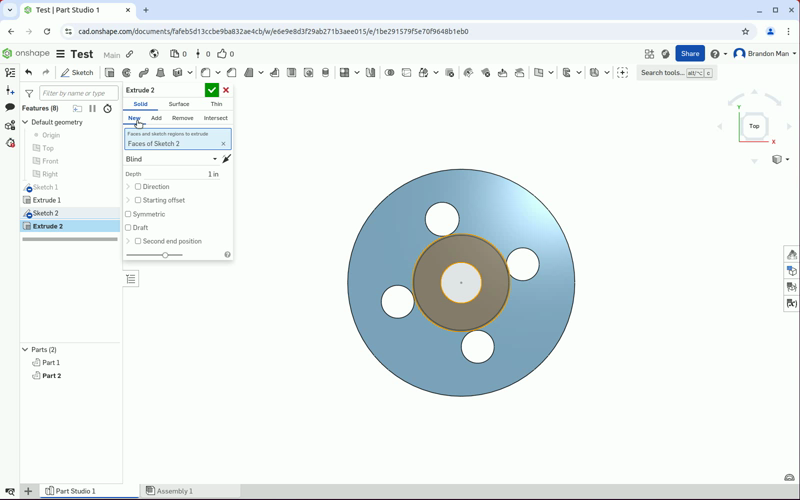
key(tab, 4)
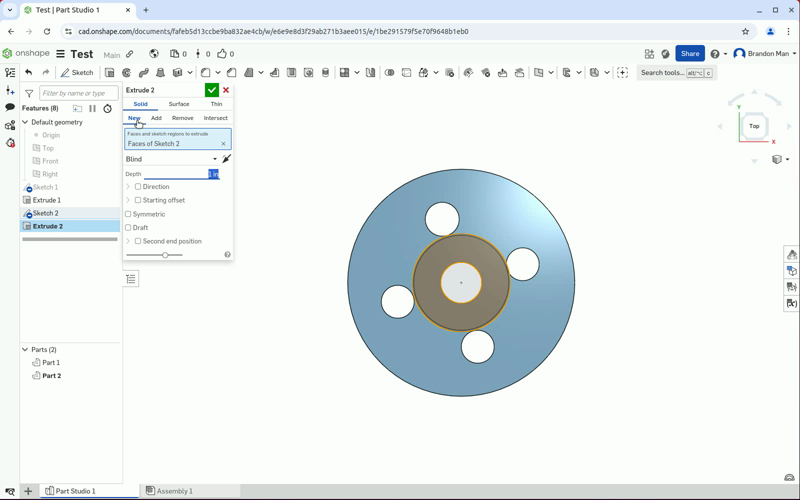
text(18.294)
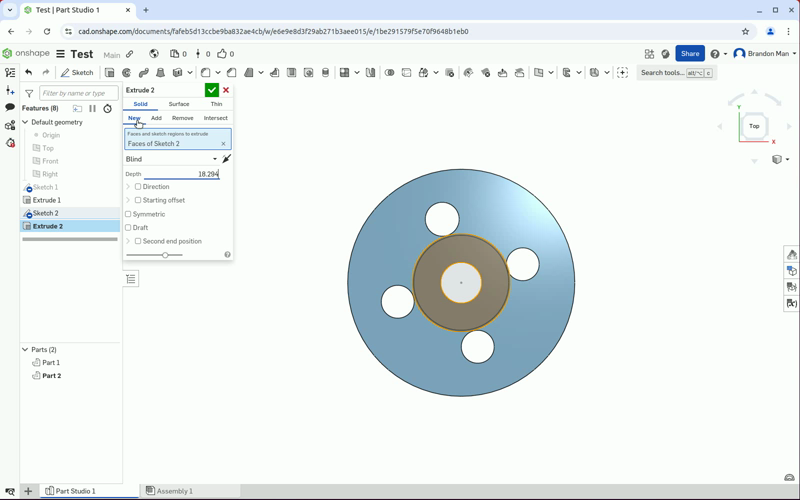
key(tab, 3)
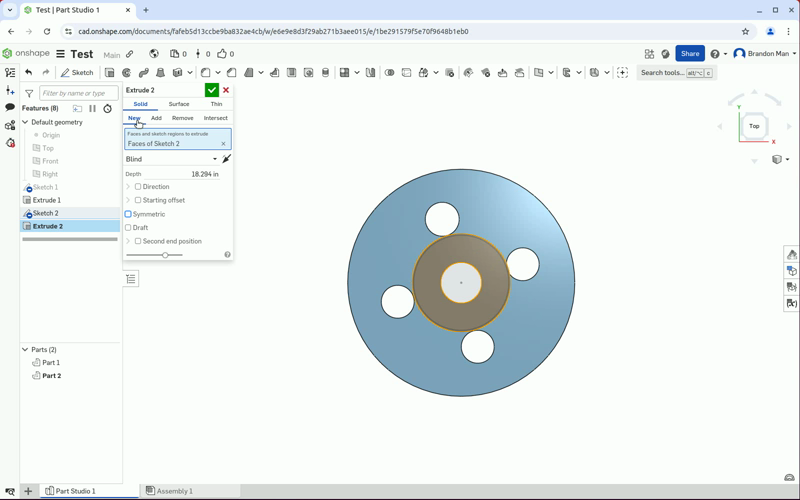
key(space)
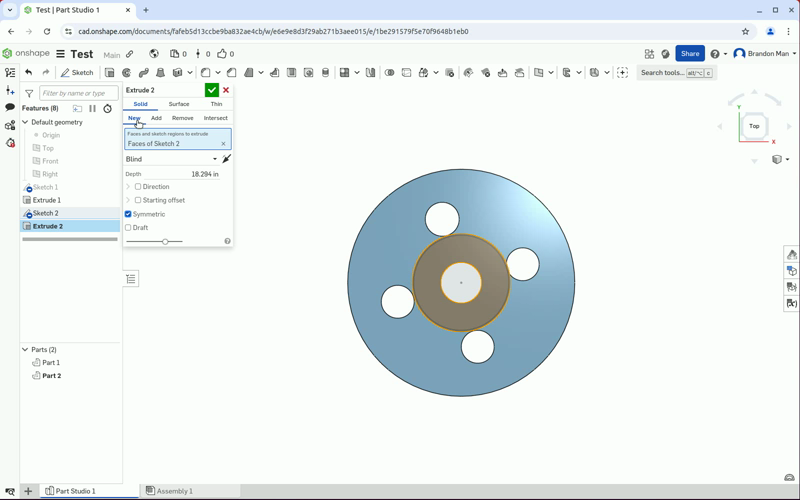
key(enter)
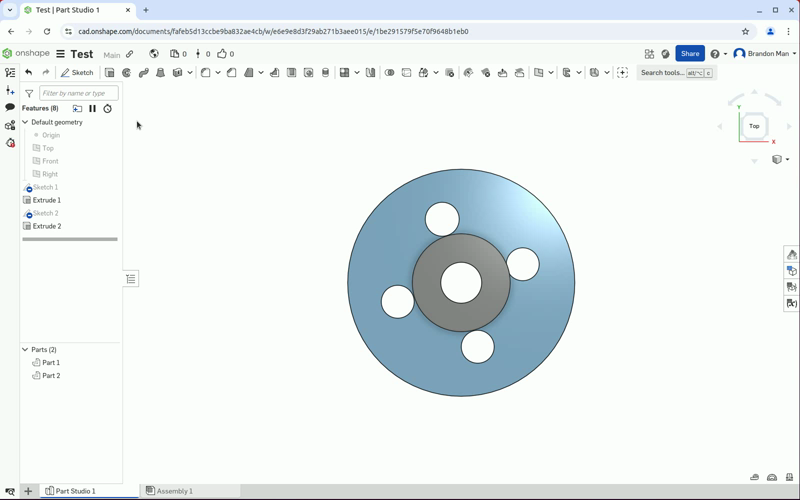
key(shift+h)
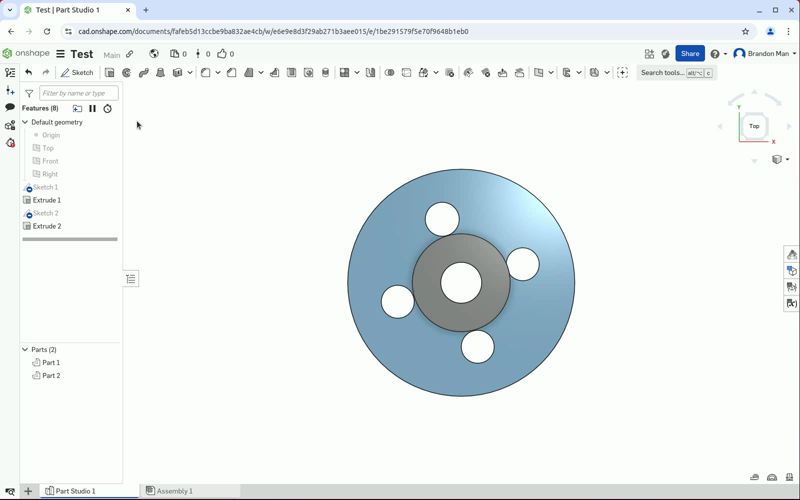
key(shift+h)
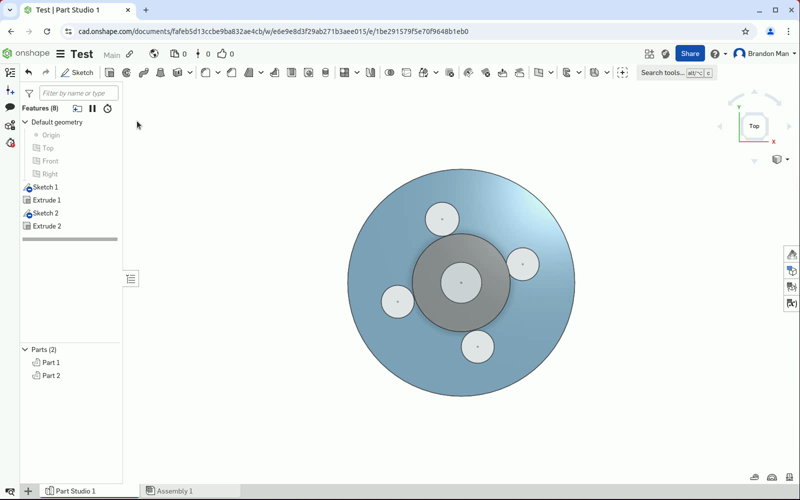
key(shift+7)
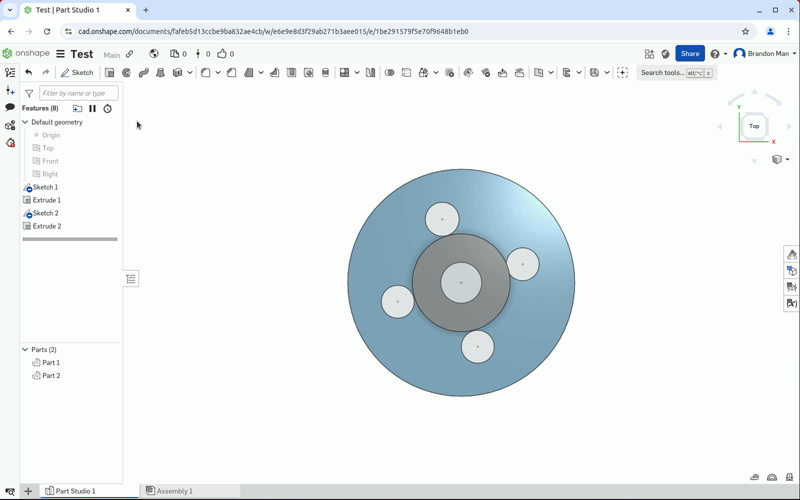
key(up, 3)
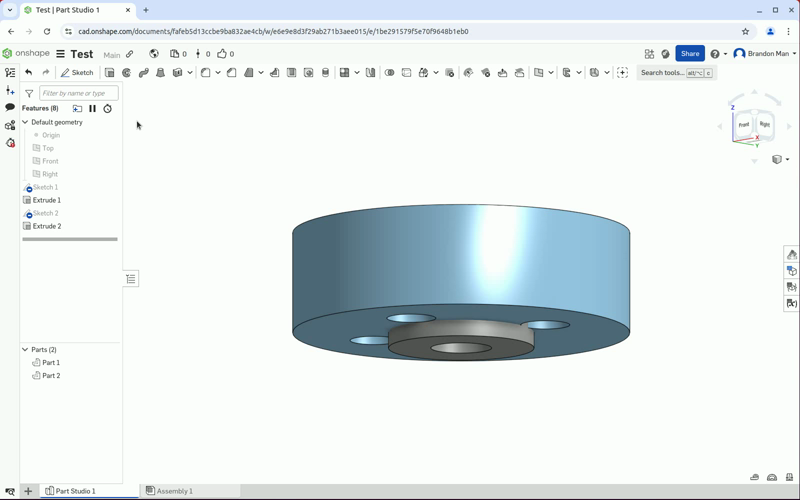
key(left, 3)
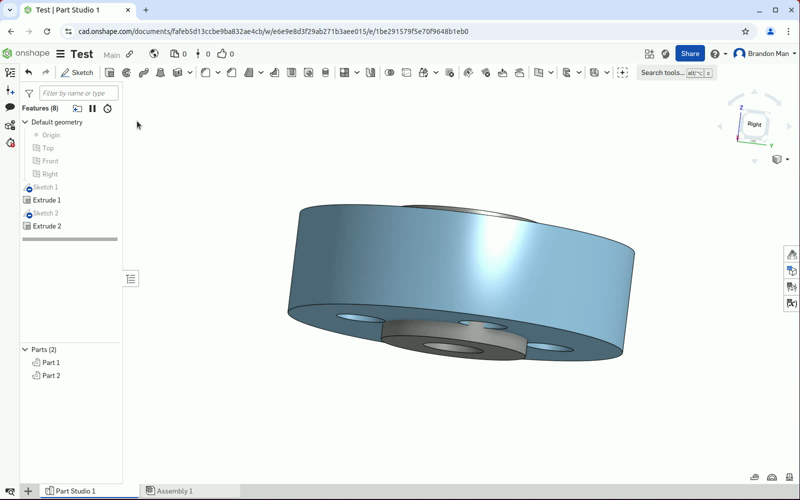
key(right, 3)
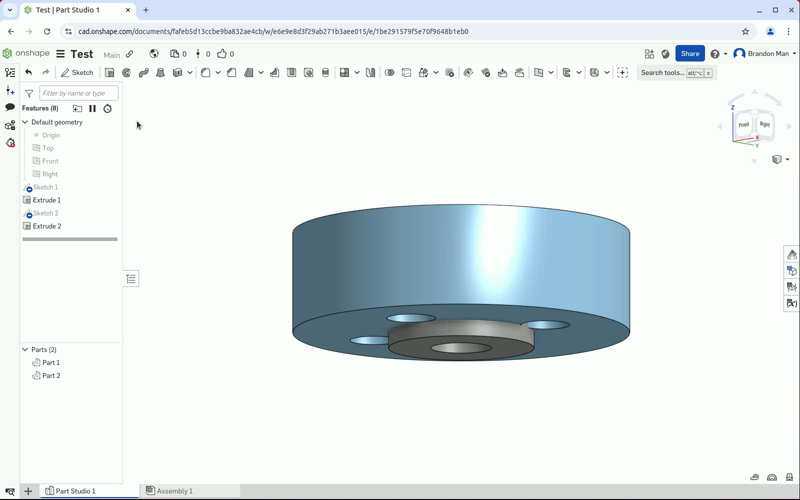
key(down, 3)
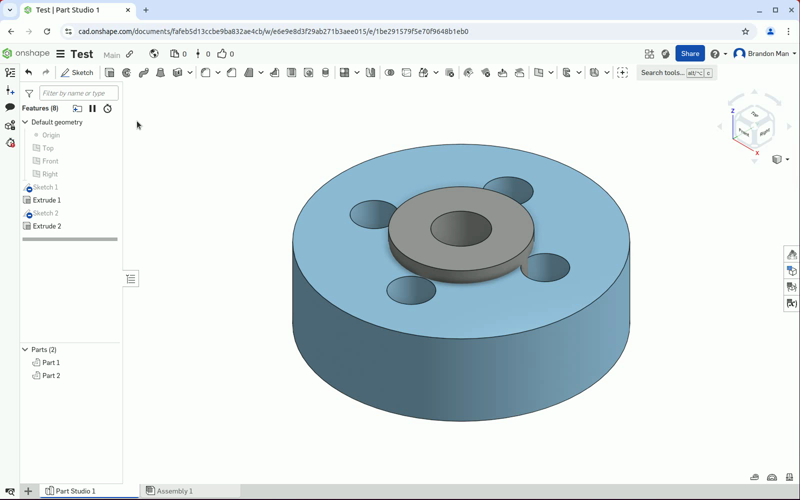
mouse_move(73, 189)
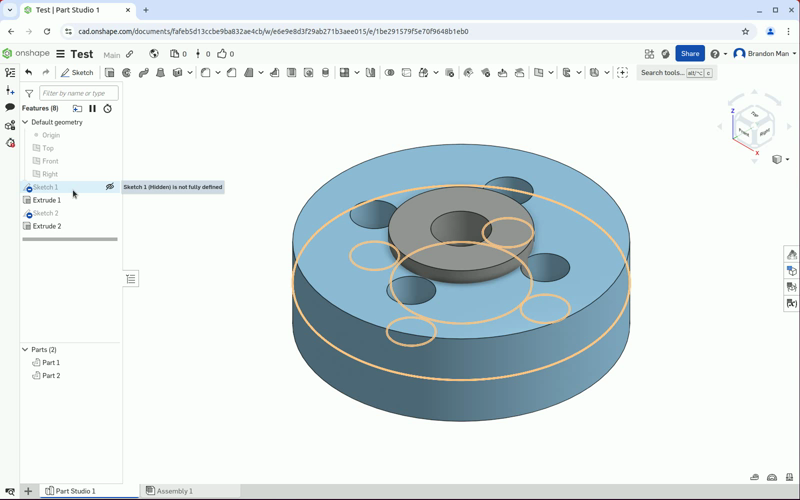
click(73, 189)